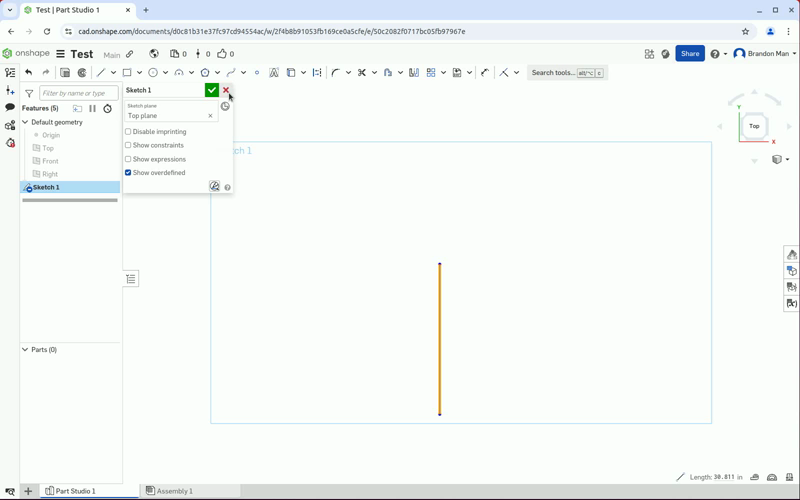
key(shift+h)
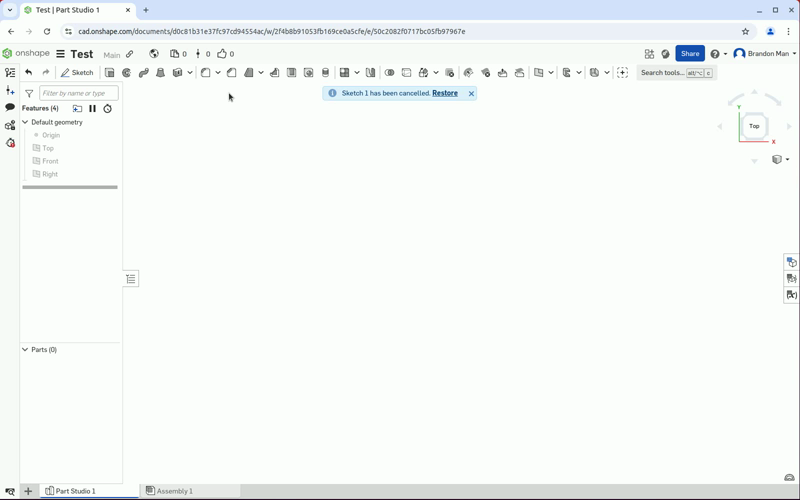
mouse_move(73, 352)
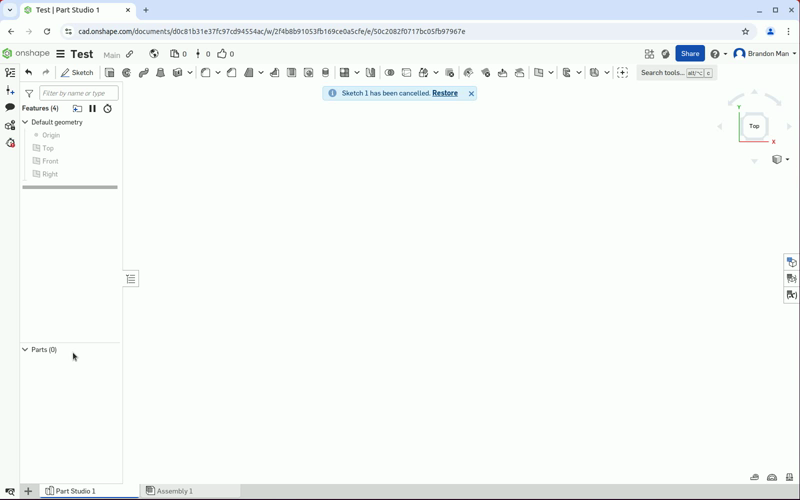
key(y)
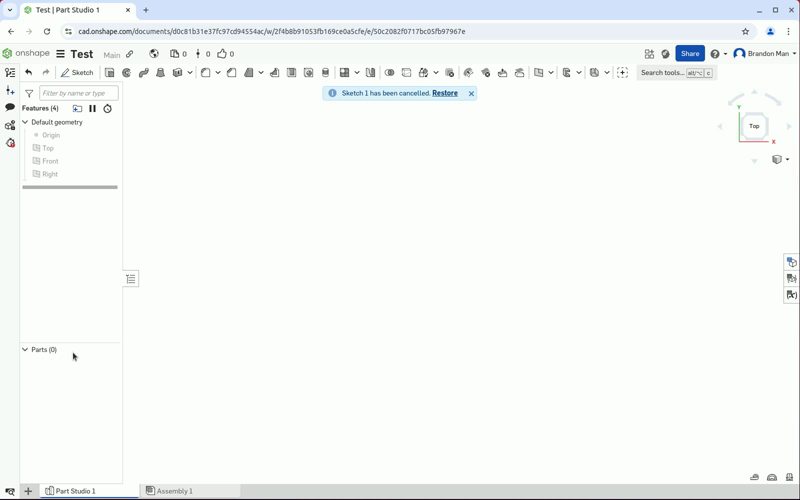
key(shift+p)
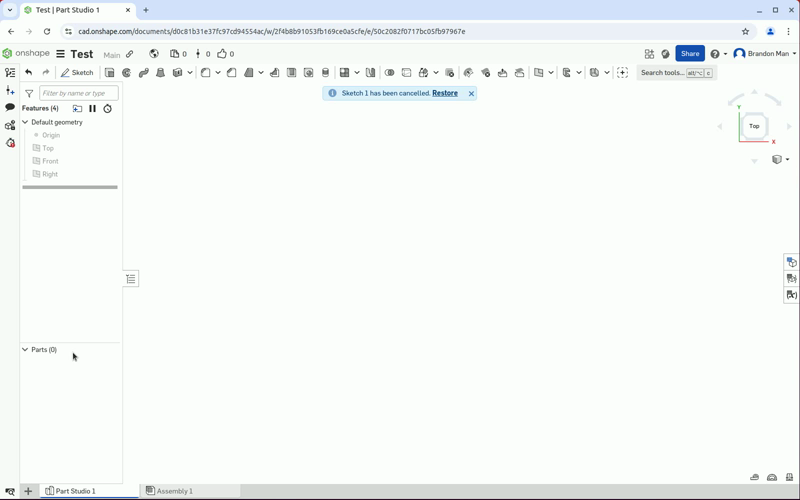
key(space)
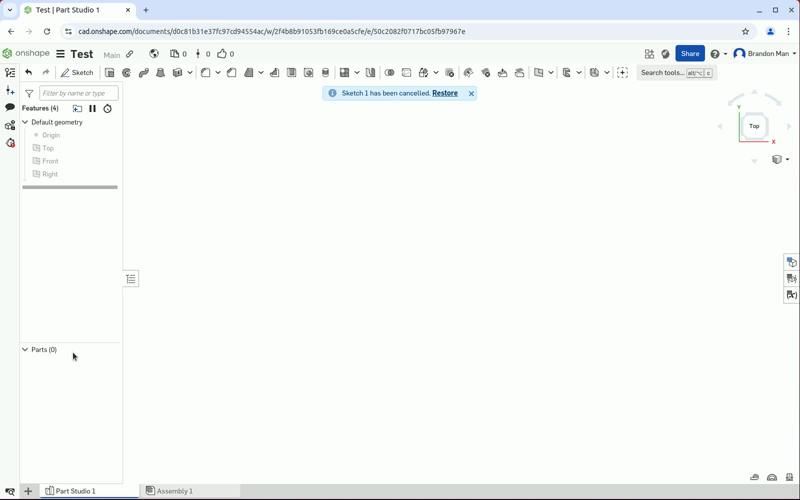
key_down(shift)
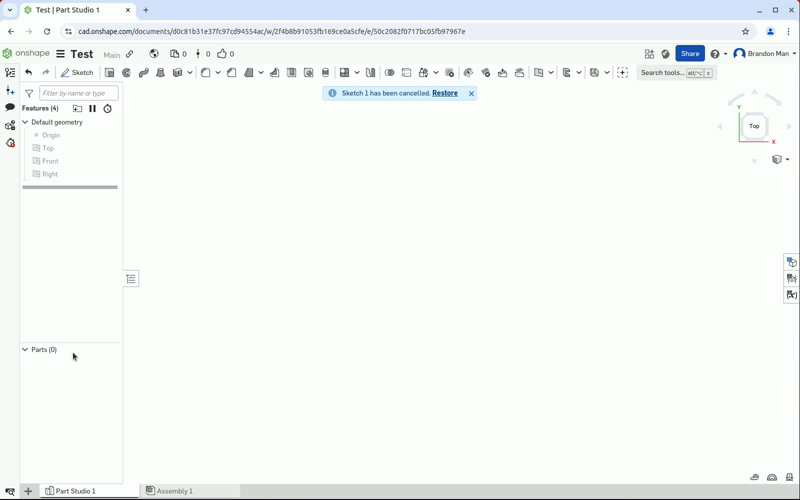
key(up)
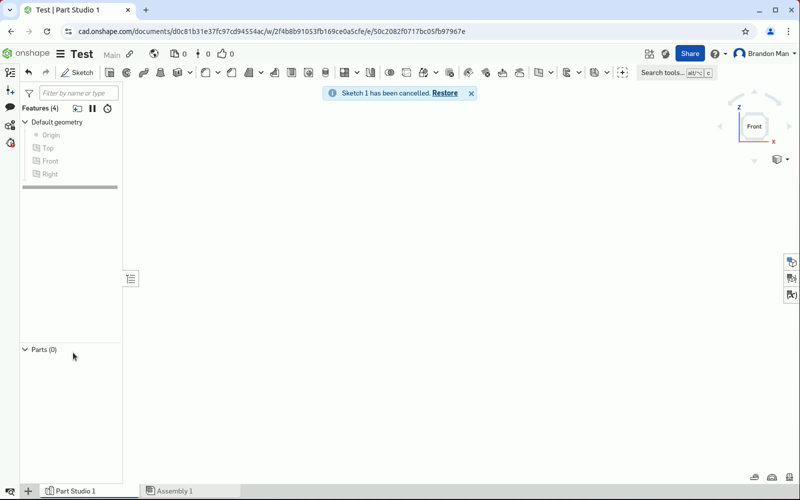
key_up(shift)
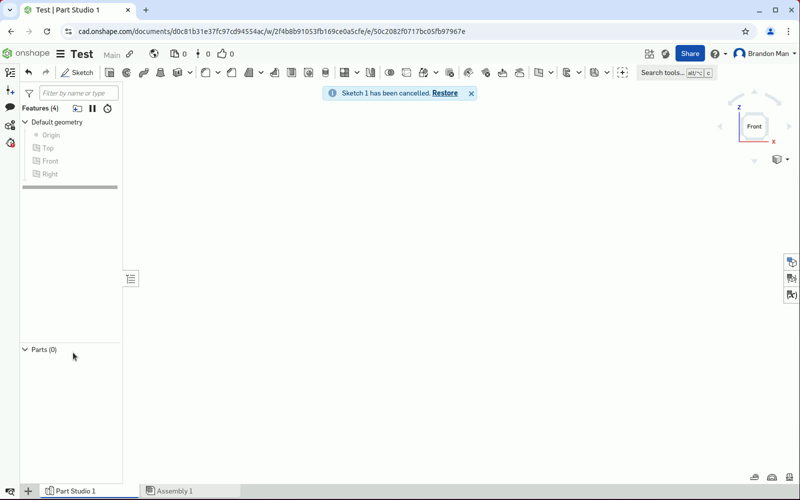
mouse_move(73, 352)
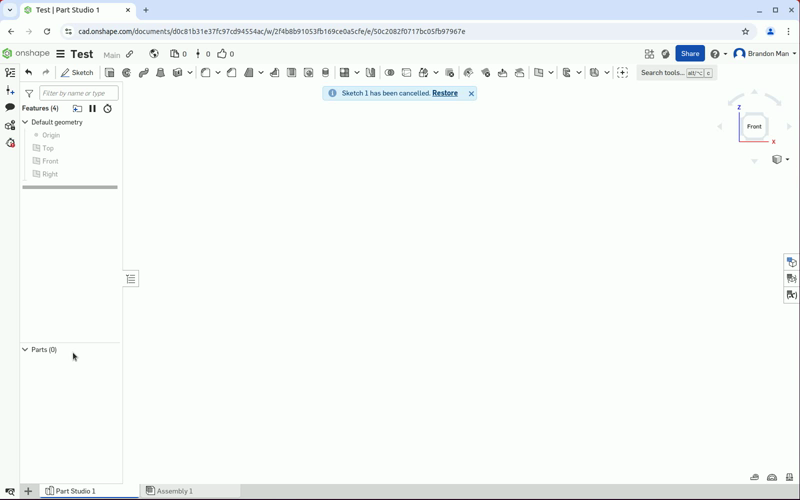
key(shift+y)
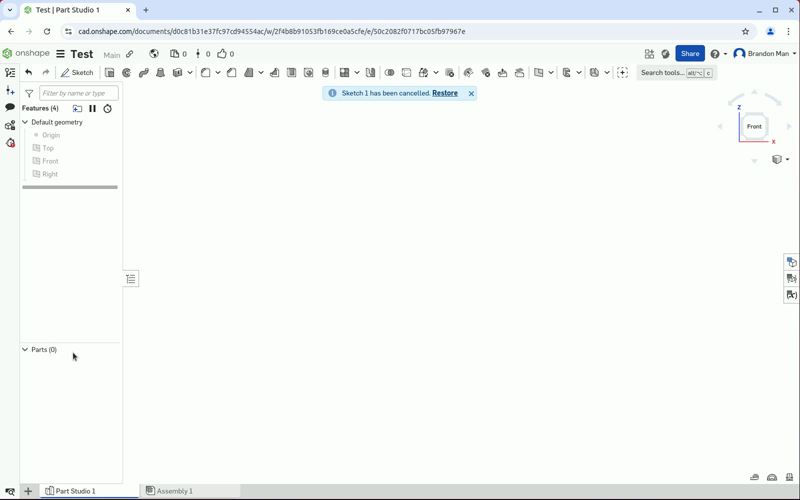
key(shift+s)
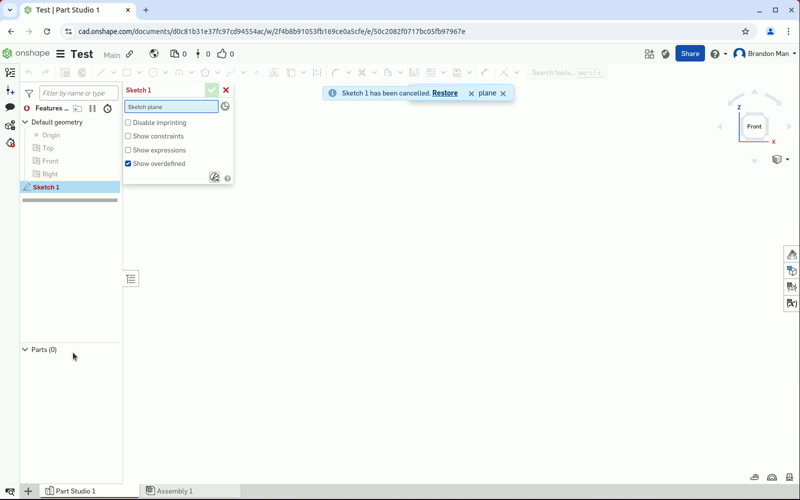
mouse_move(73, 163)
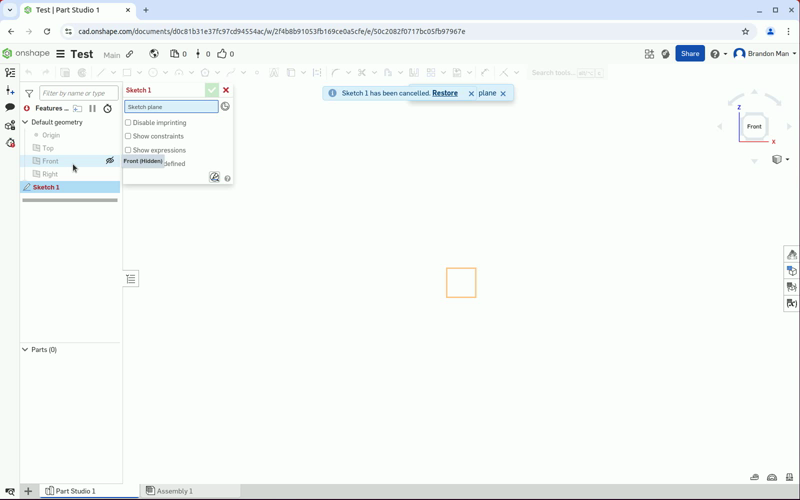
click(73, 163)
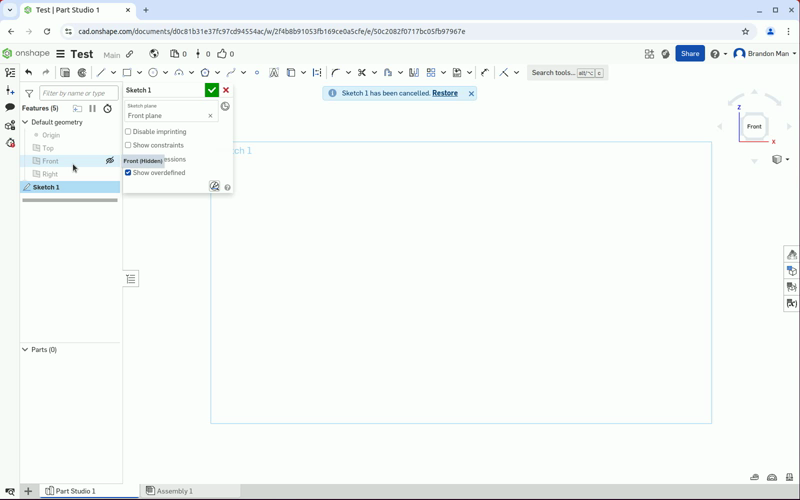
mouse_move(73, 352)
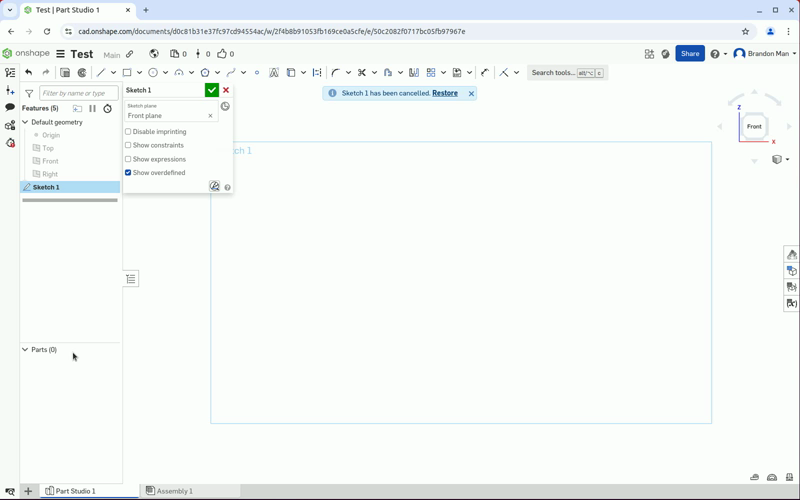
key(y)
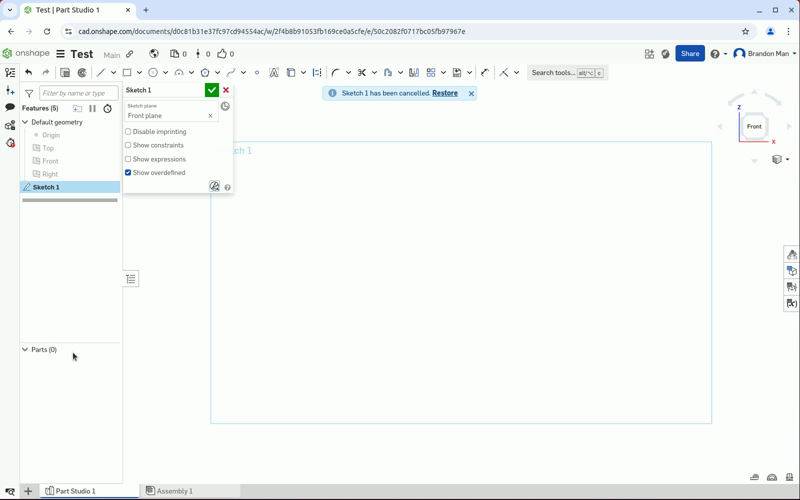
key(l)
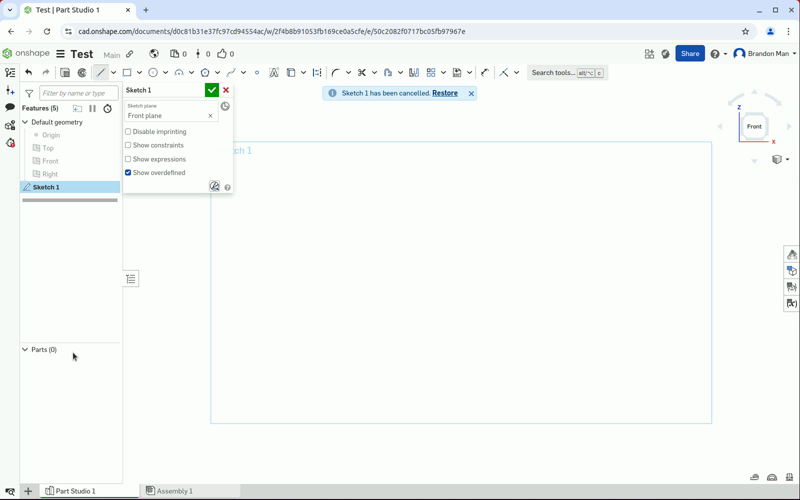
key_down(shift)
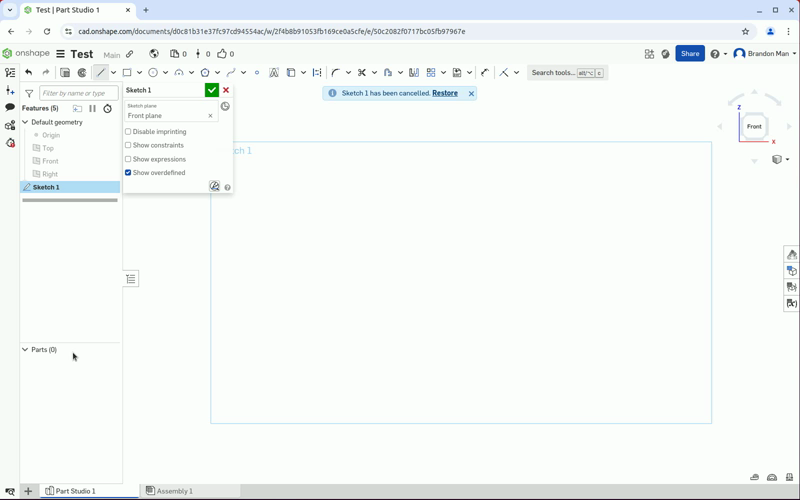
mouse_move(423, 355)
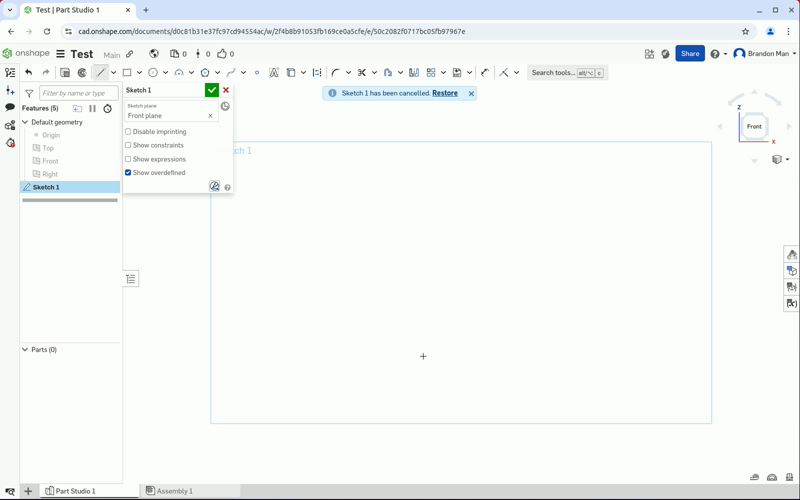
click(423, 355)
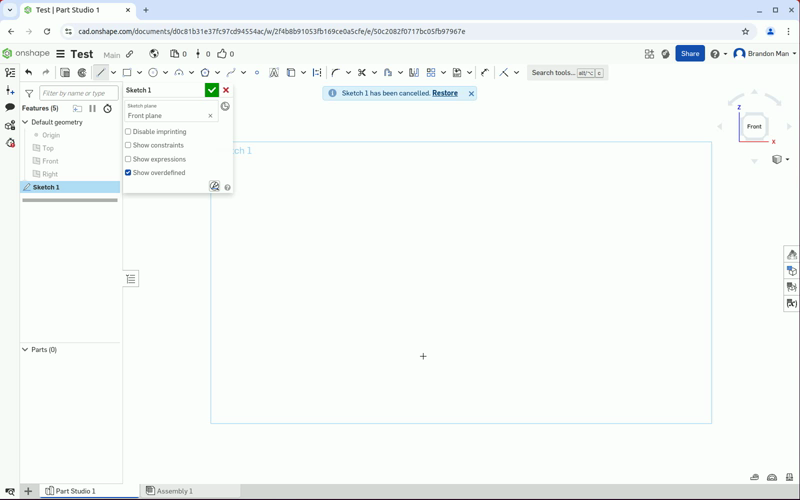
key_up(shift)
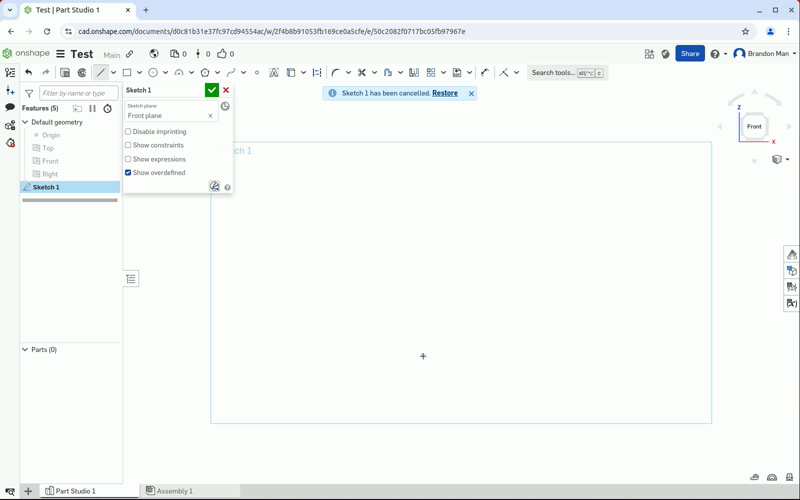
key_down(shift)
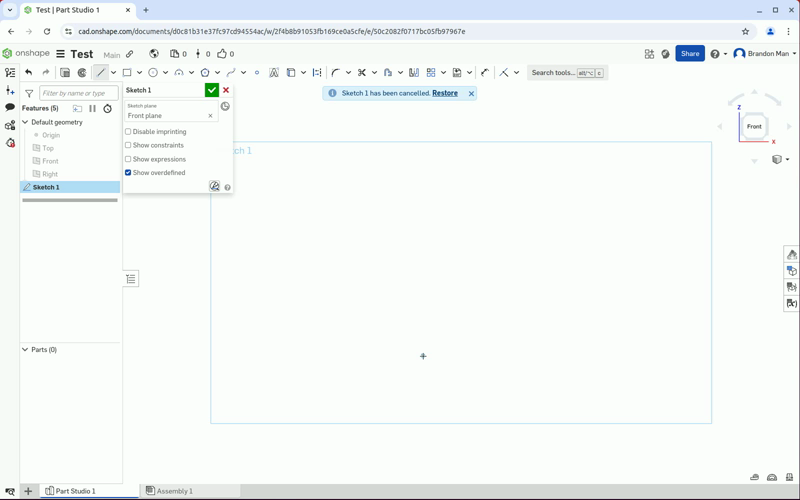
mouse_move(535, 355)
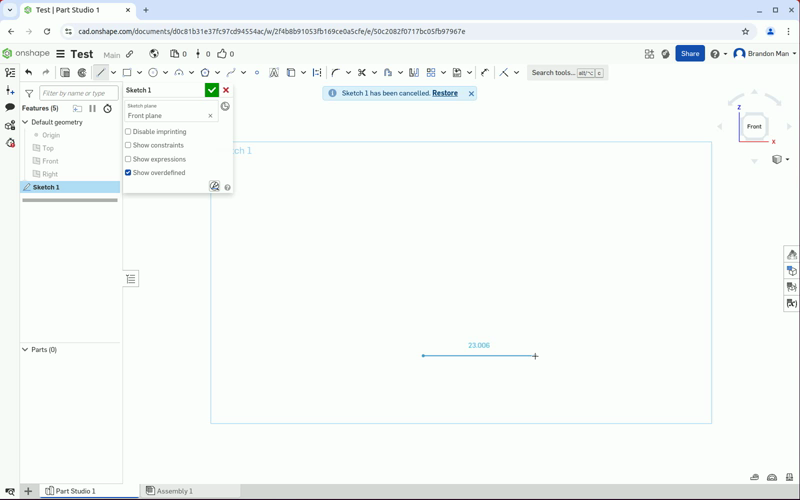
click(535, 355)
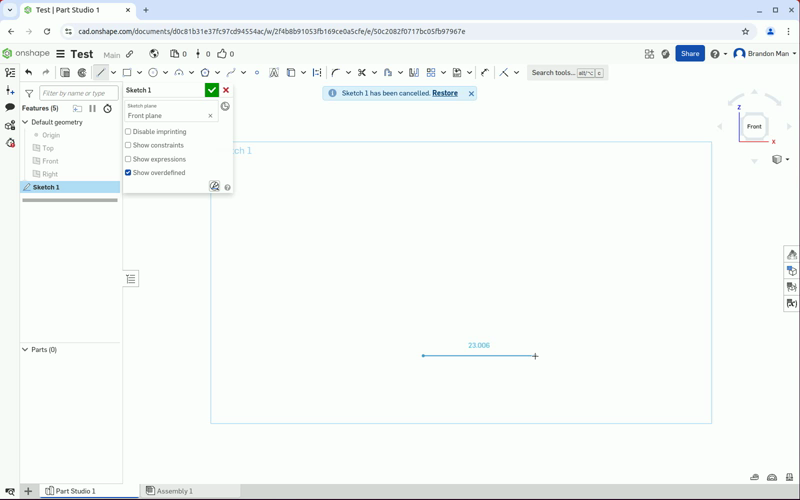
key_up(shift)
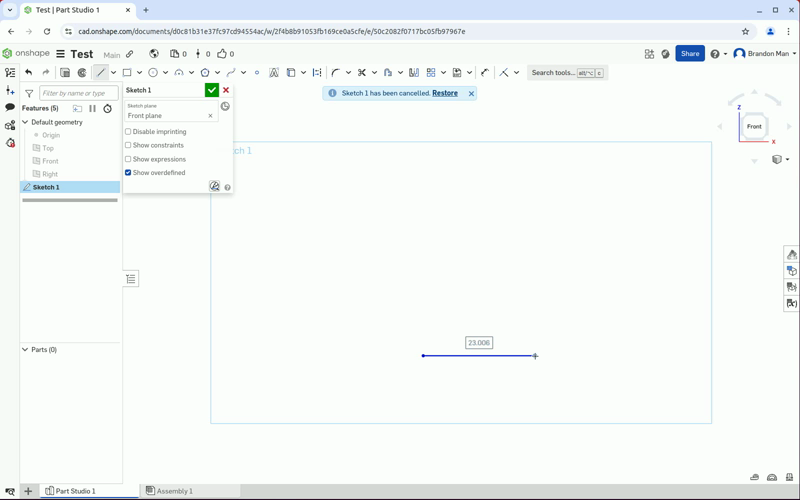
key_down(shift)
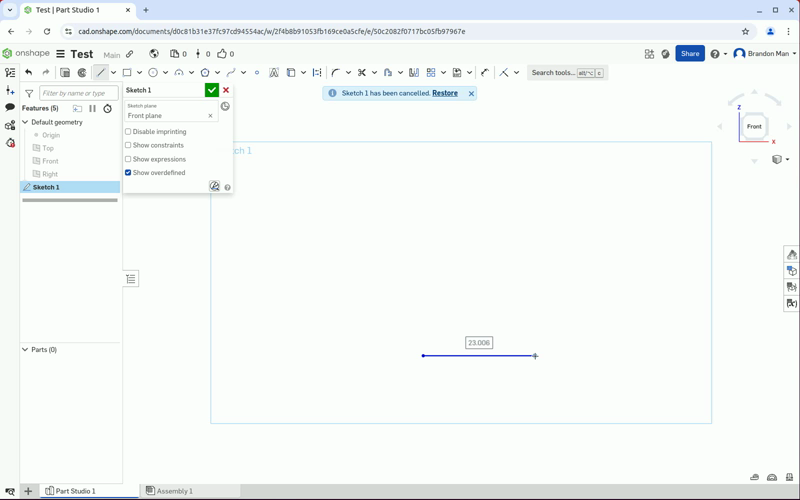
mouse_move(565, 355)
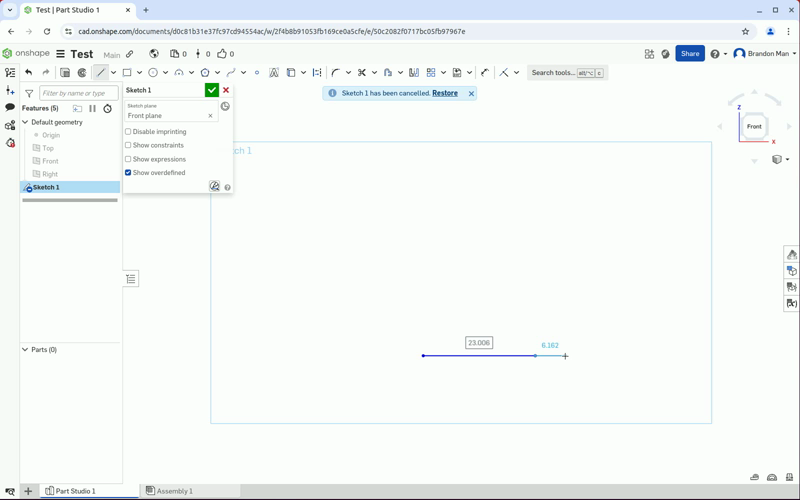
mouse_move(535, 317)
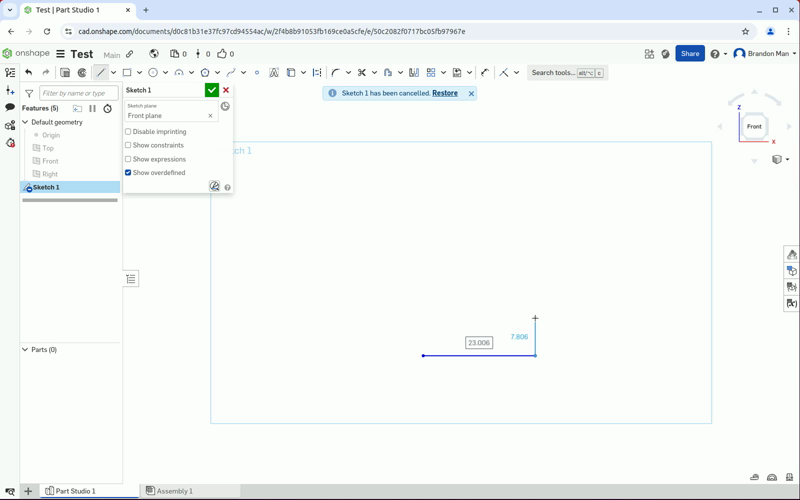
click(535, 317)
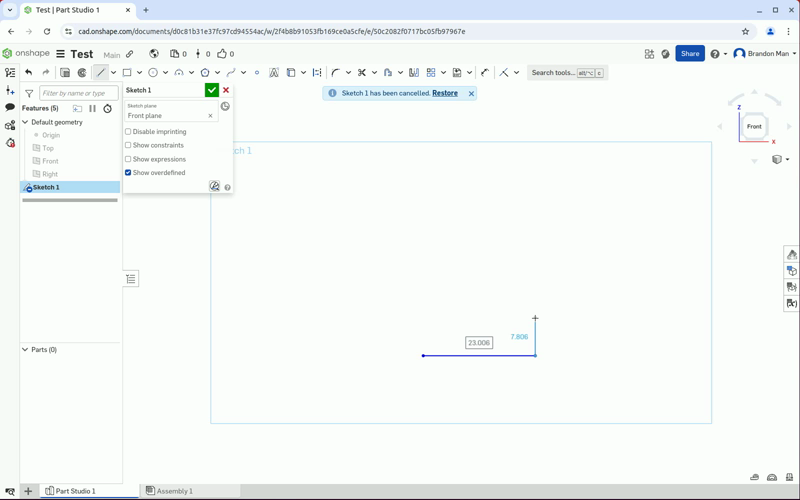
key_up(shift)
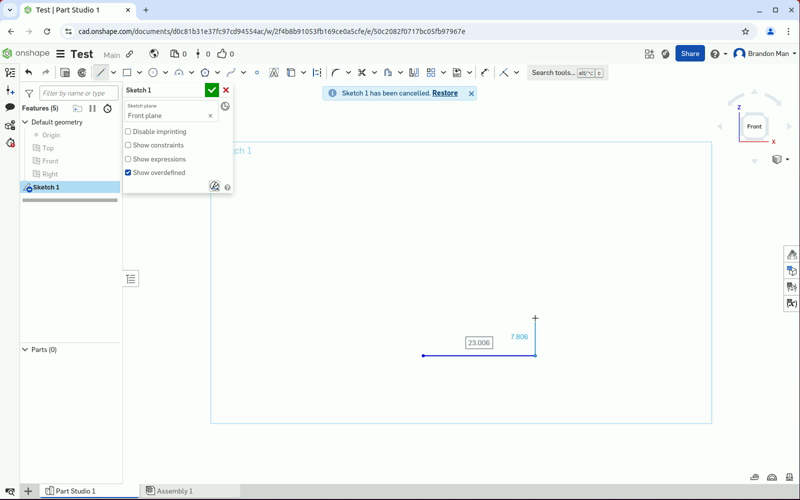
key_down(shift)
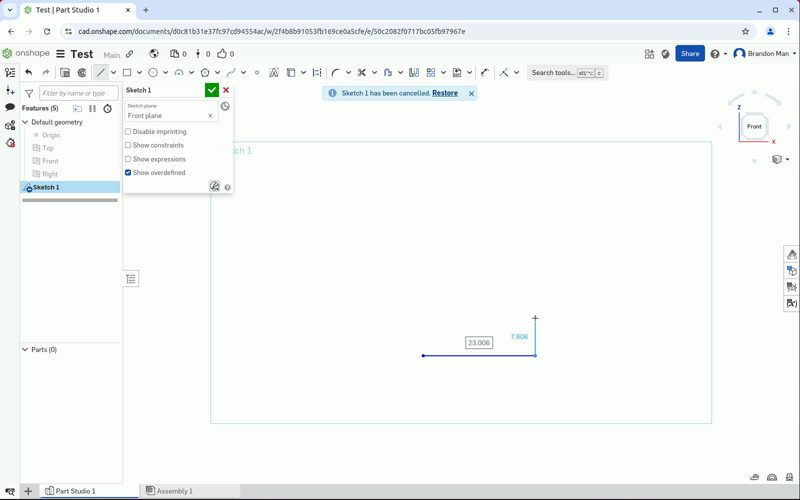
mouse_move(461, 317)
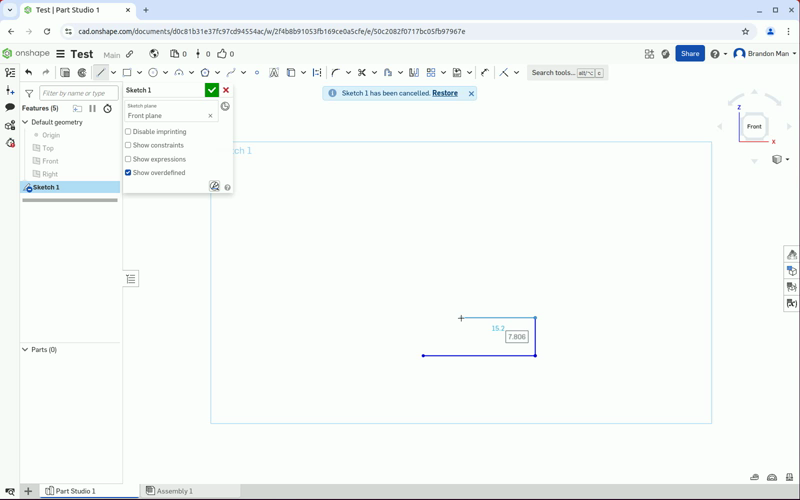
click(461, 317)
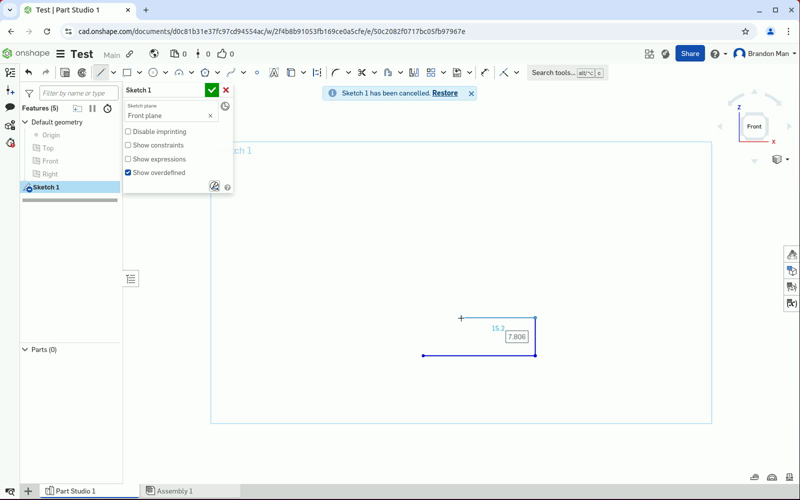
key_up(shift)
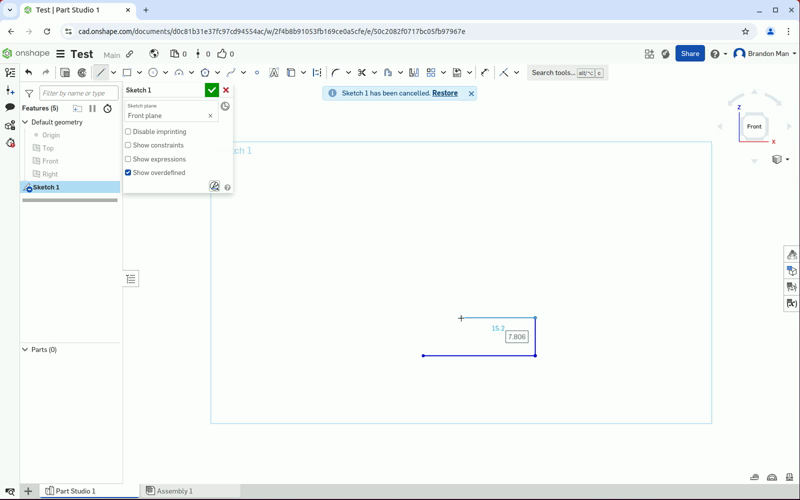
key_down(shift)
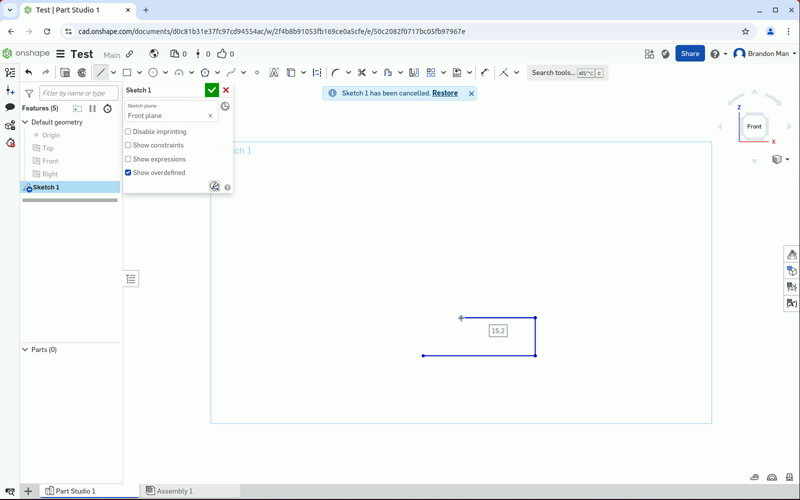
mouse_move(461, 205)
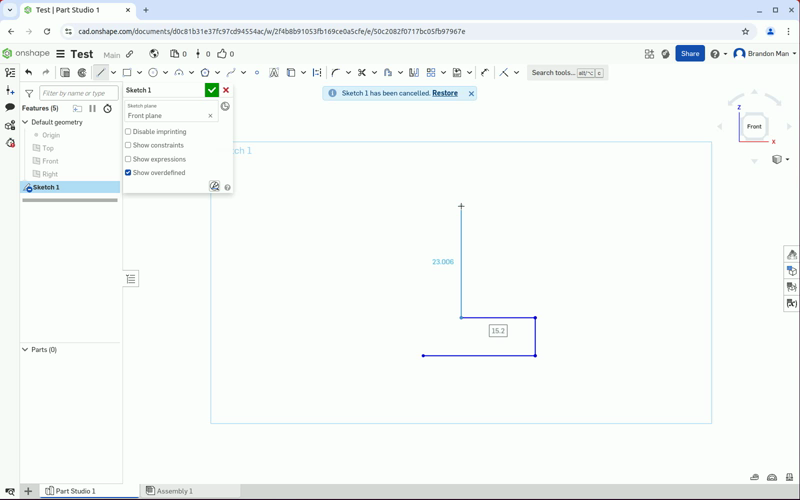
click(461, 205)
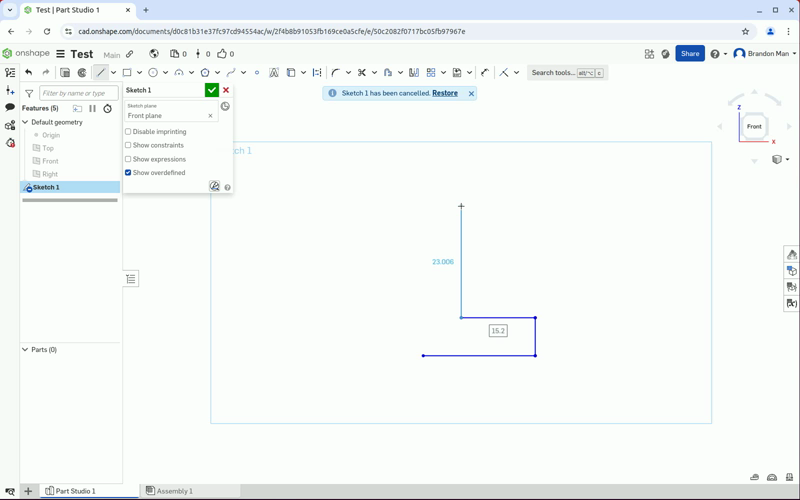
key_up(shift)
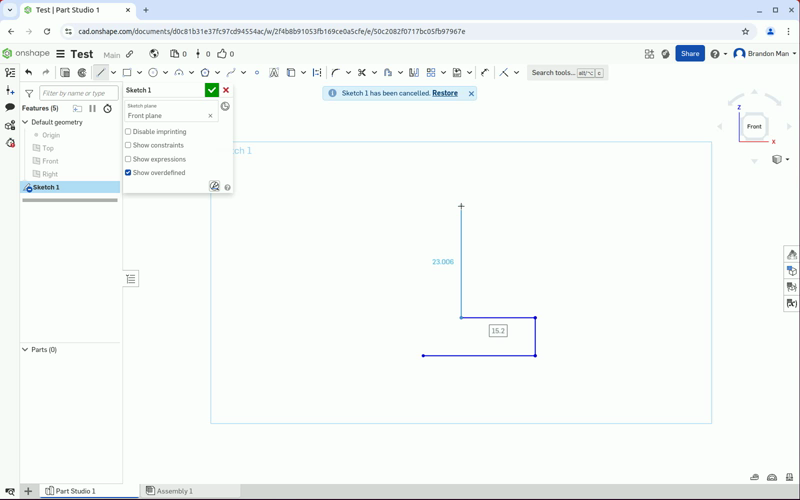
key_down(shift)
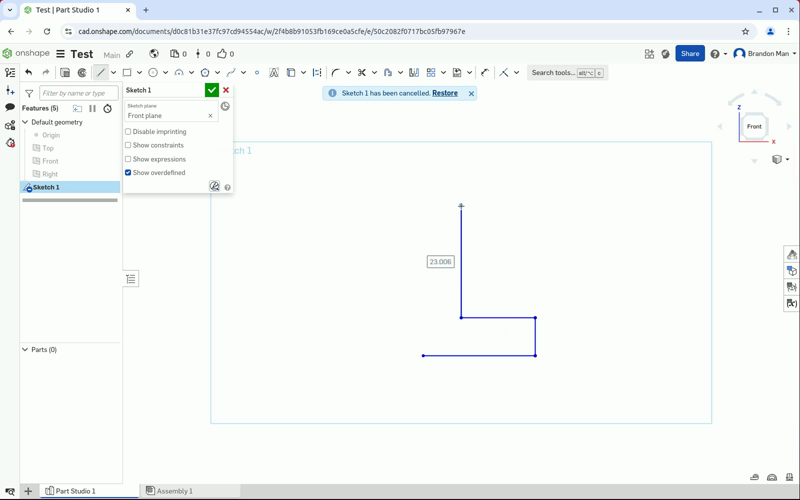
mouse_move(491, 205)
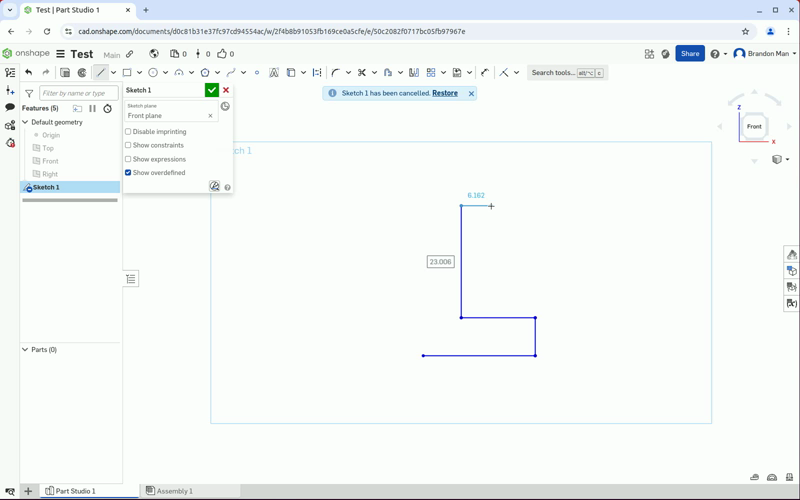
mouse_move(423, 205)
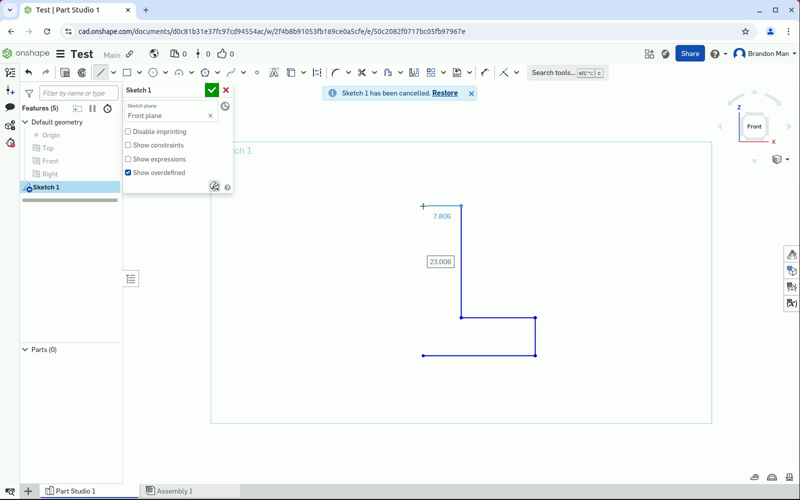
click(423, 205)
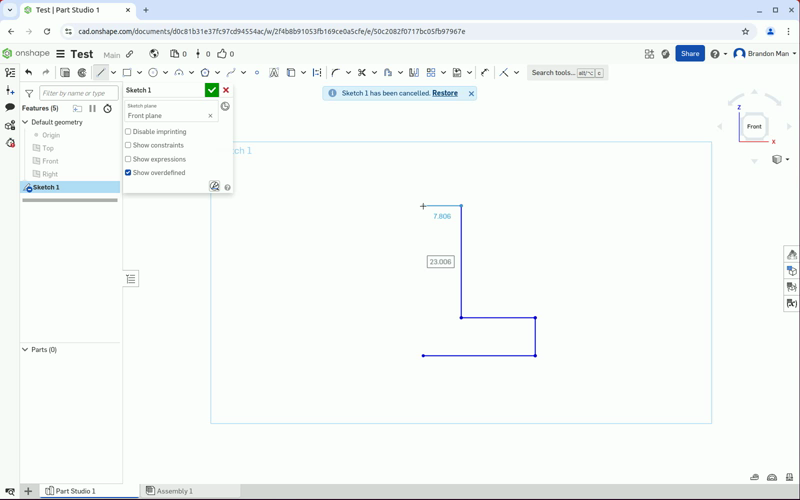
key_up(shift)
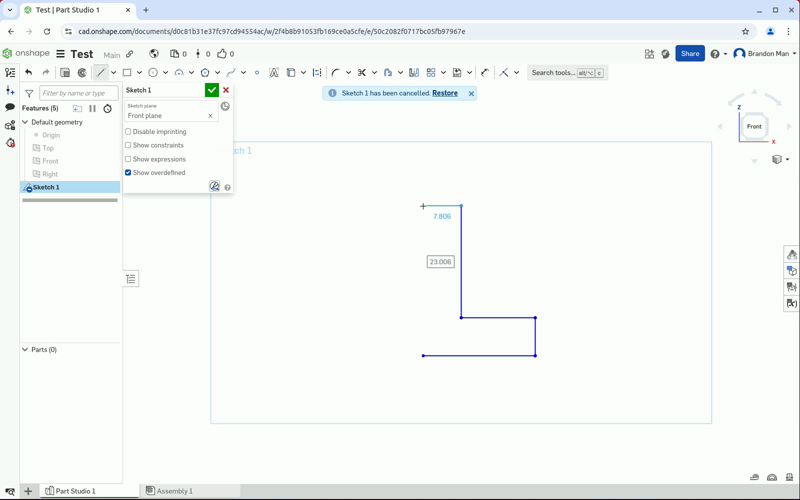
key_down(shift)
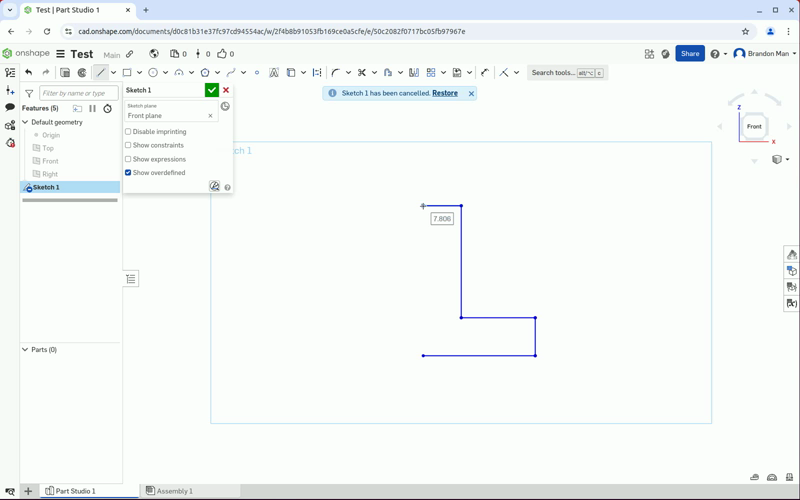
mouse_move(423, 355)
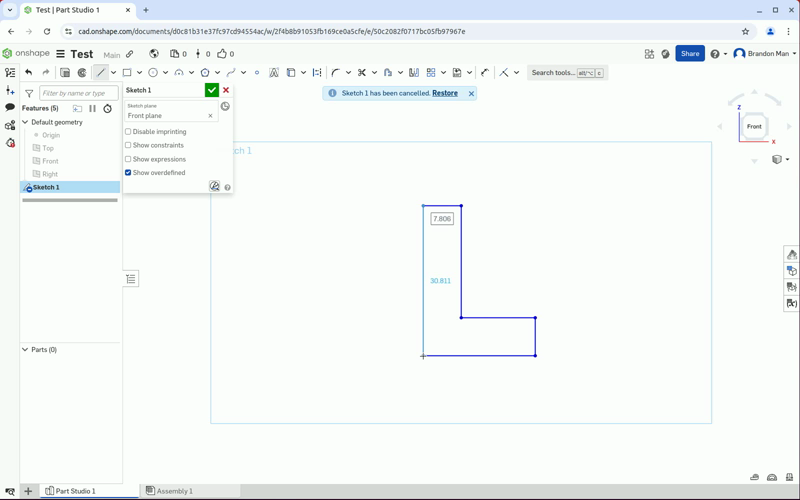
key_up(shift)
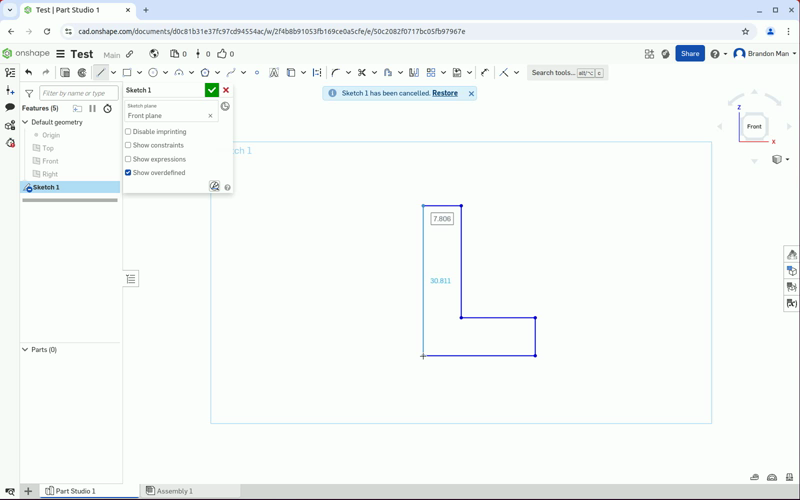
click(423, 355)
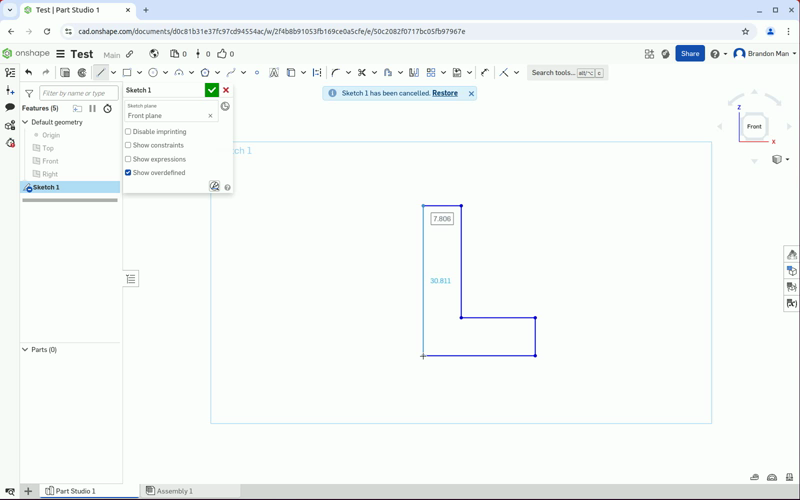
key(esc)
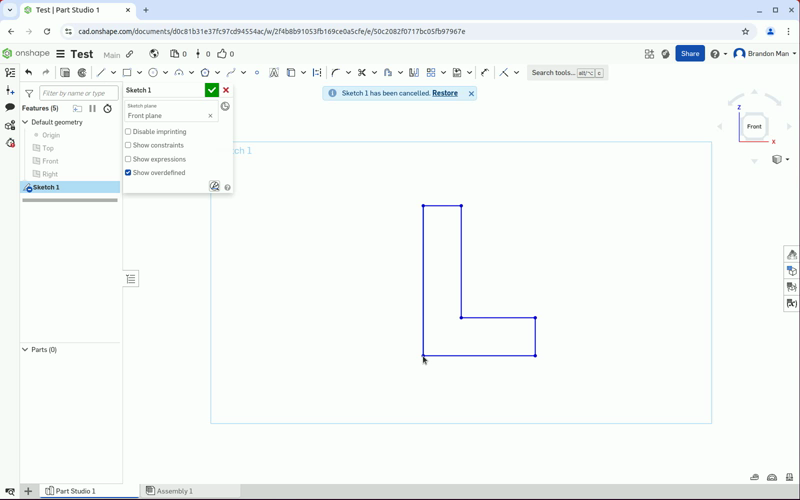
mouse_move(522, 327)
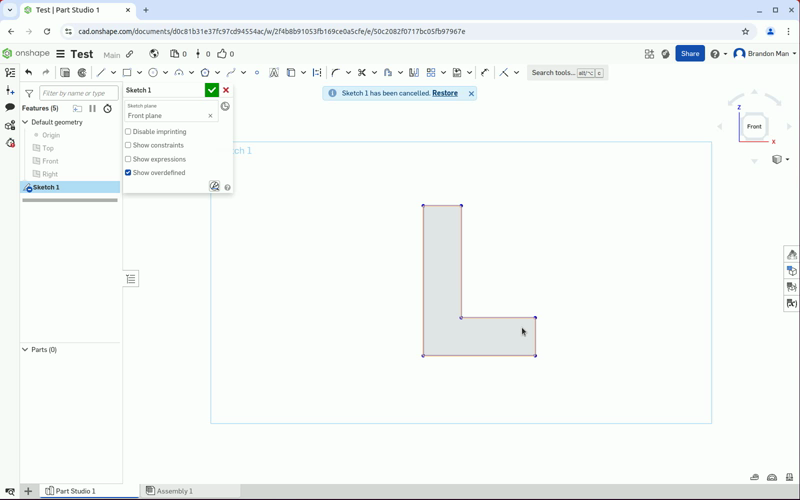
click(522, 327)
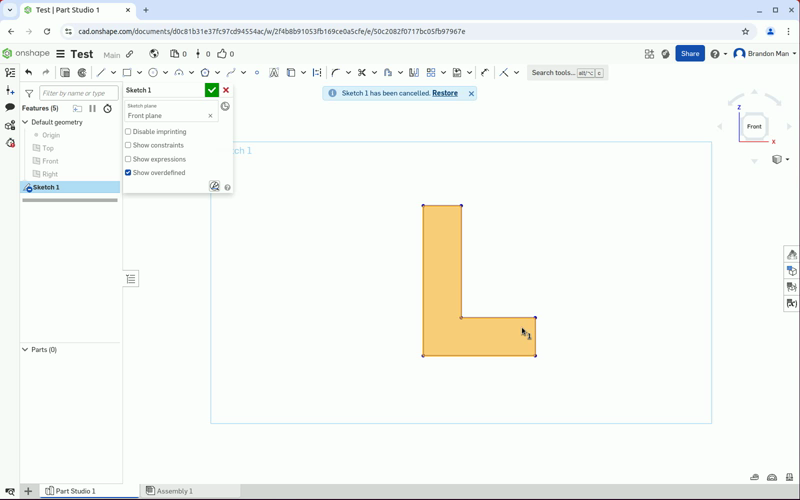
mouse_move(73, 352)
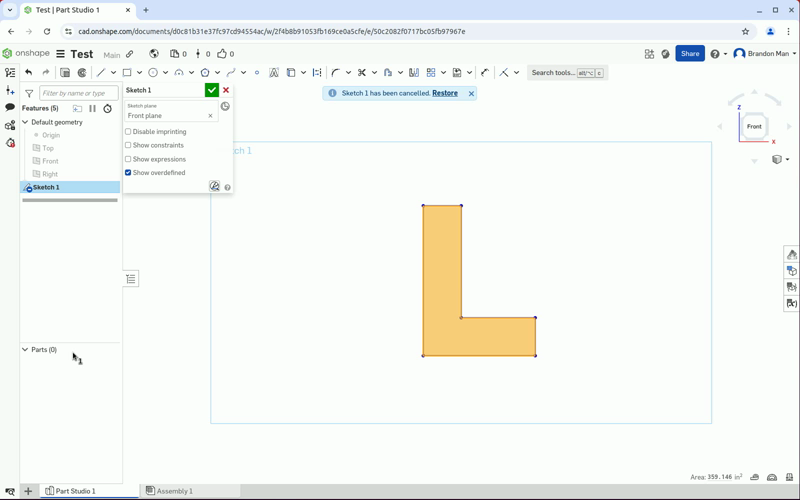
key(shift+y)
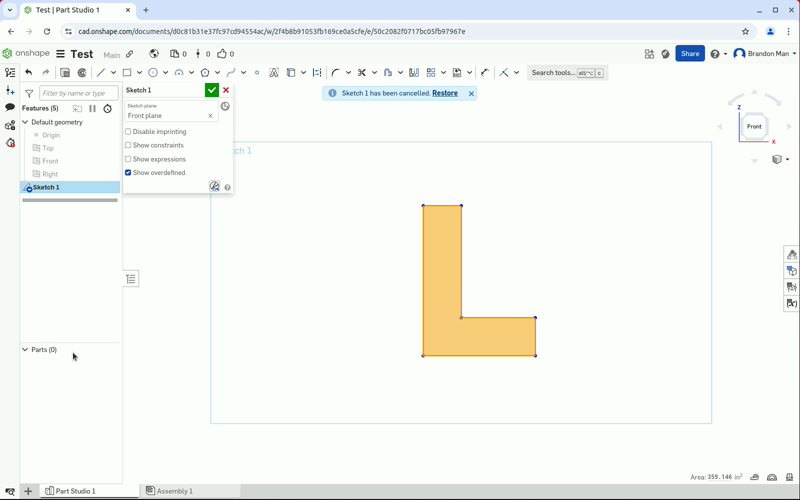
key(shift+e)
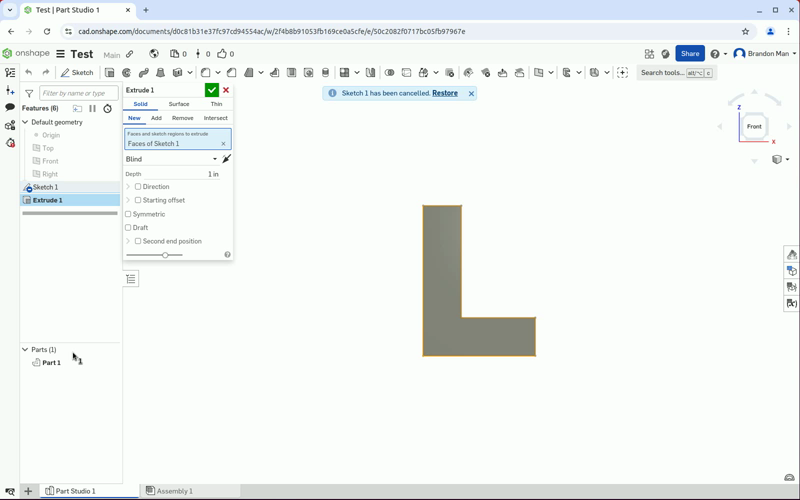
mouse_move(143, 106)
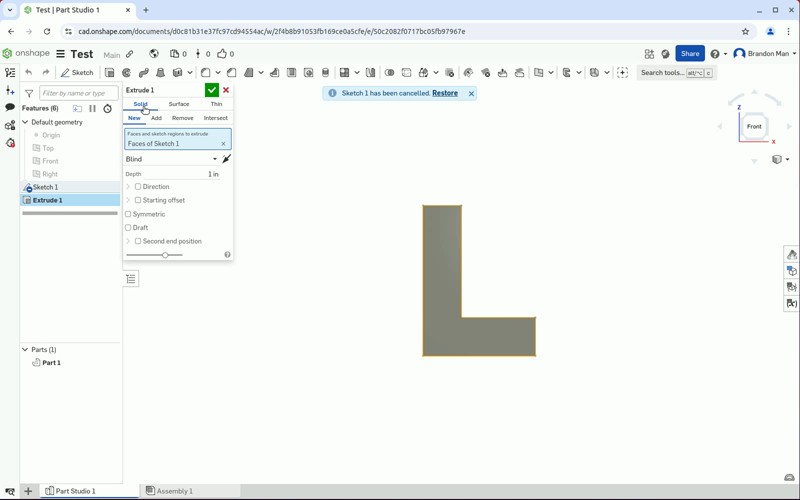
click(143, 106)
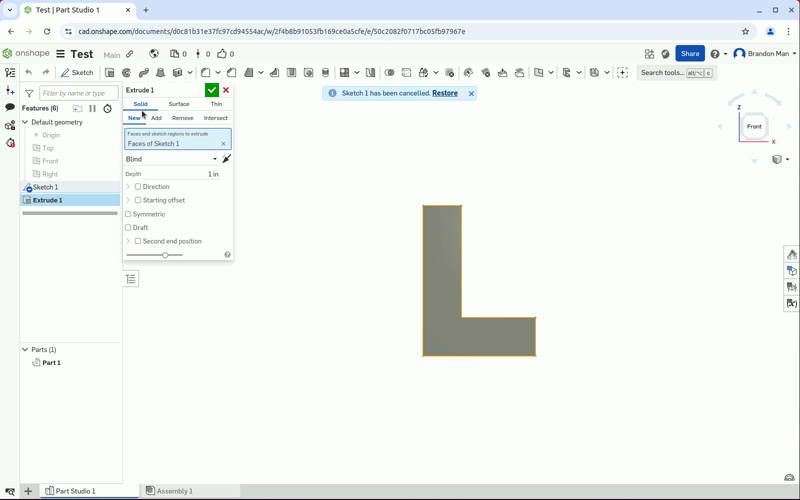
mouse_move(137, 120)
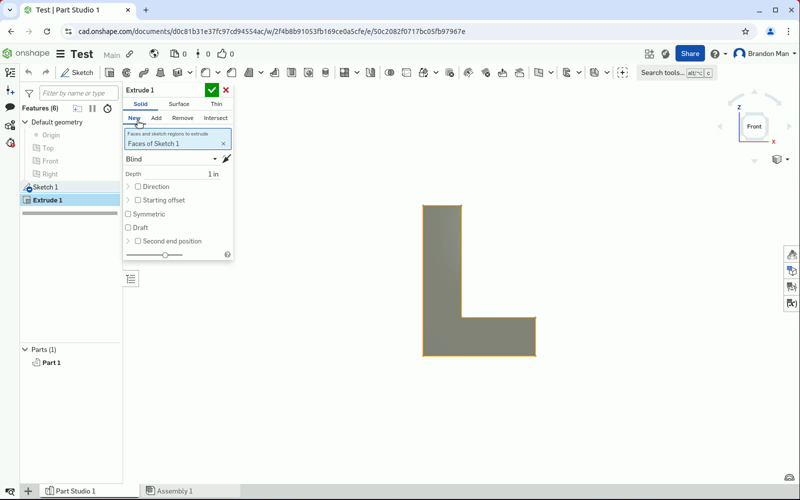
click(137, 120)
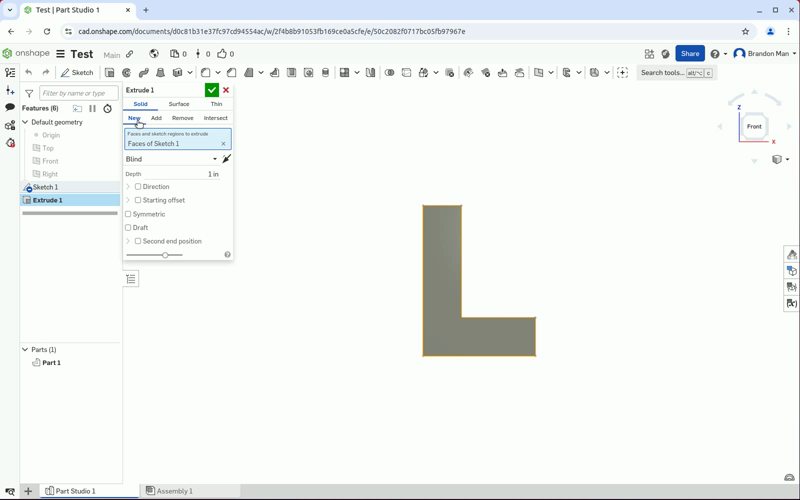
key(tab, 4)
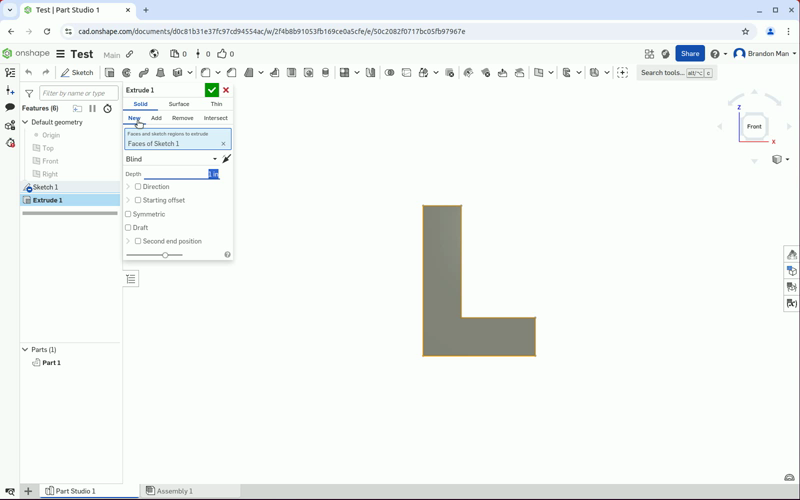
text(23.108)
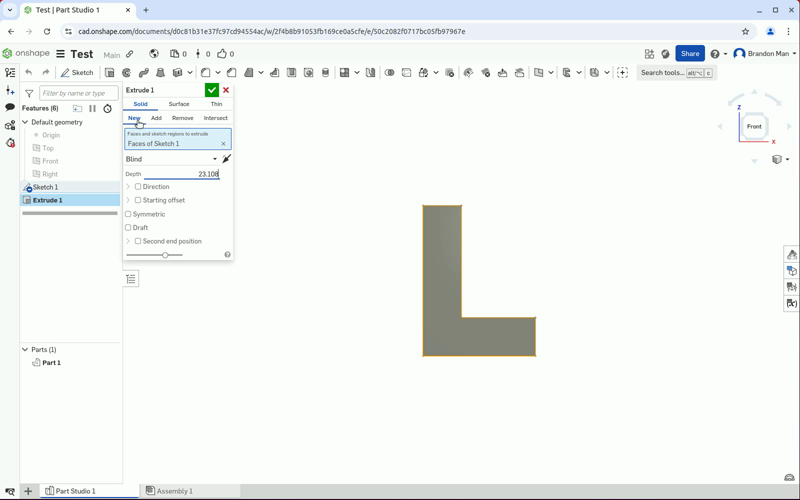
key(enter)
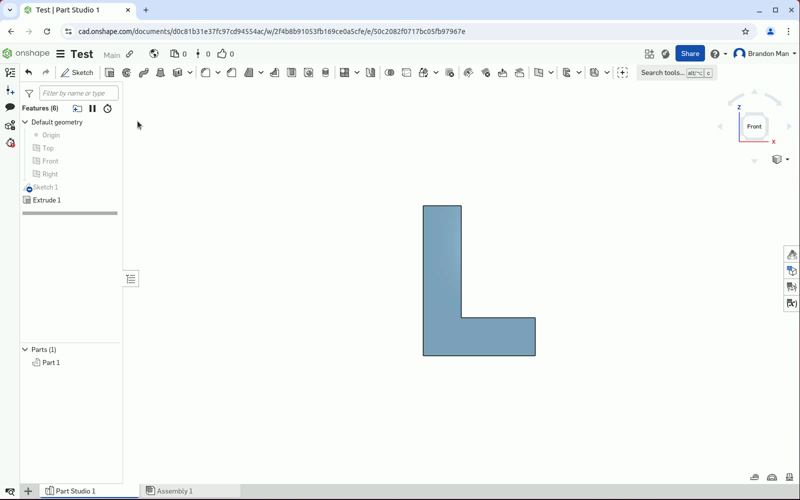
key(shift+h)
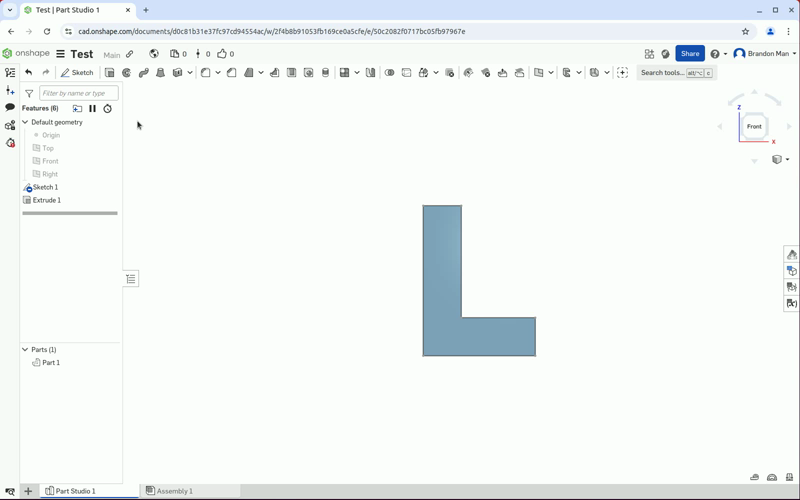
key(shift+h)
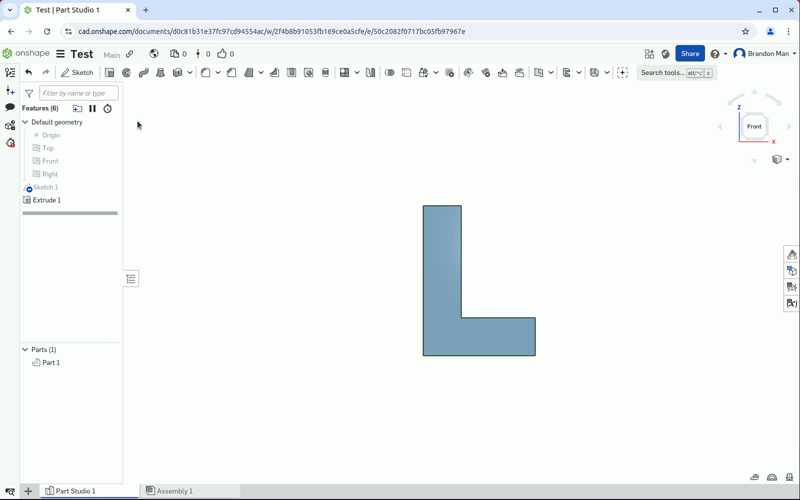
mouse_move(73, 189)
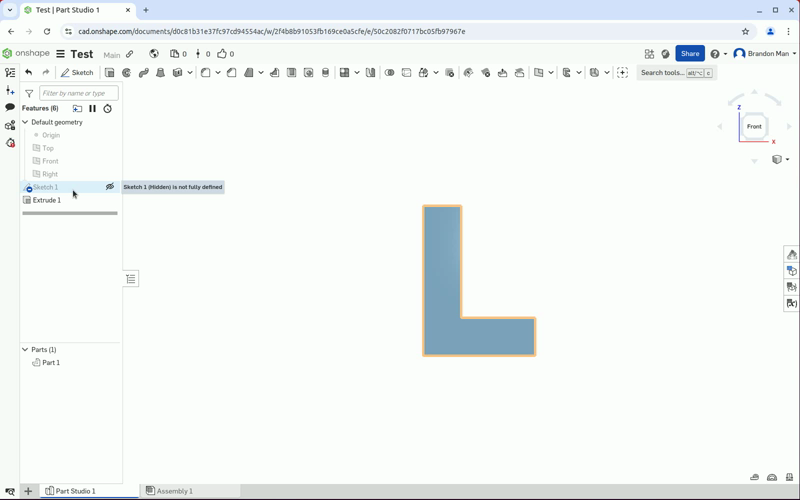
click(73, 189)
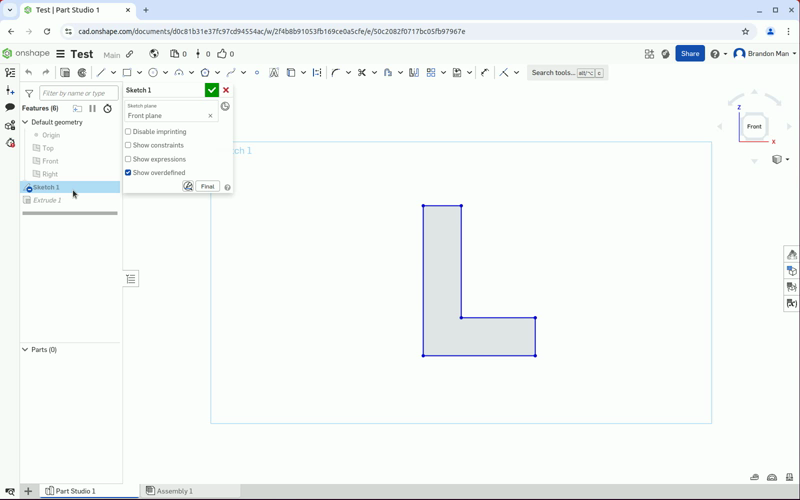
mouse_move(229, 92)
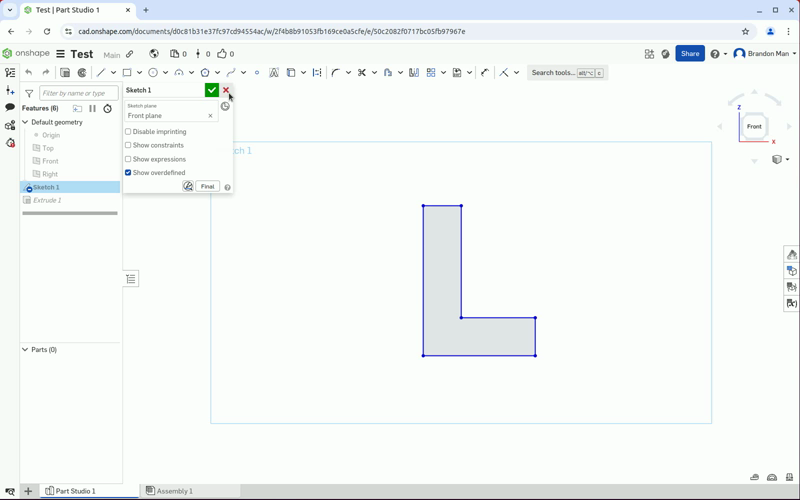
click(229, 92)
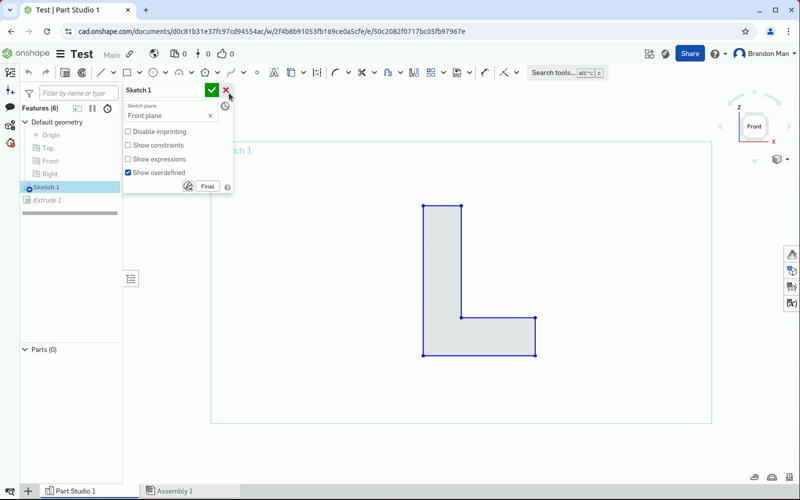
key(shift+s)
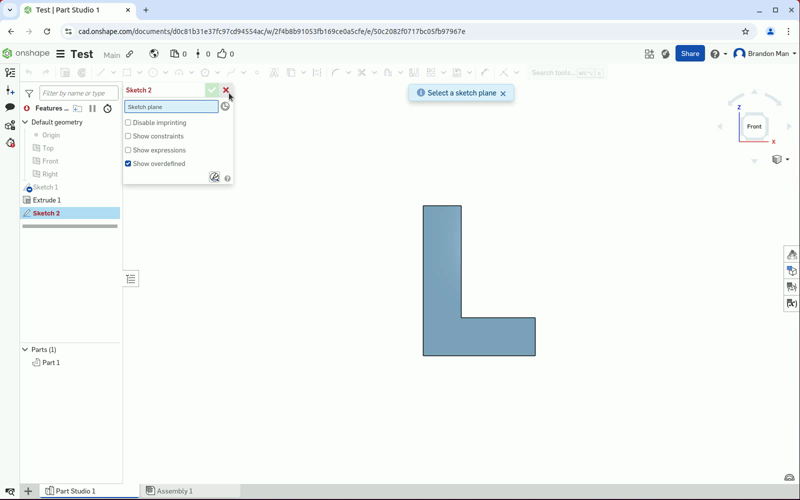
mouse_move(73, 163)
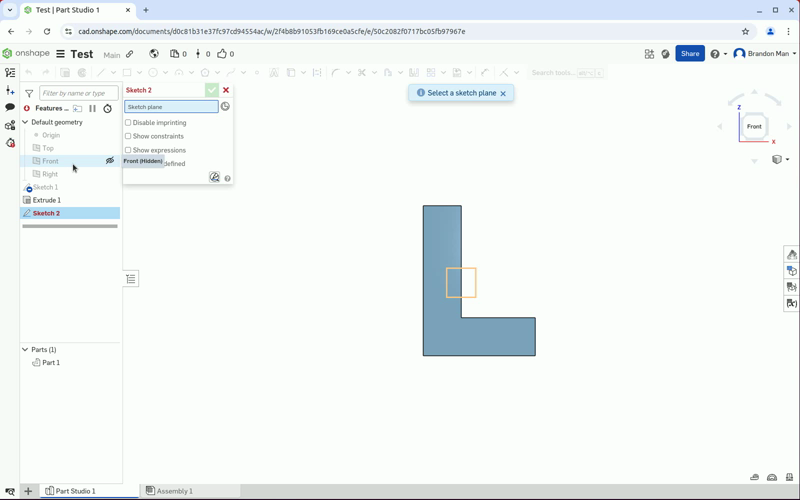
click(73, 163)
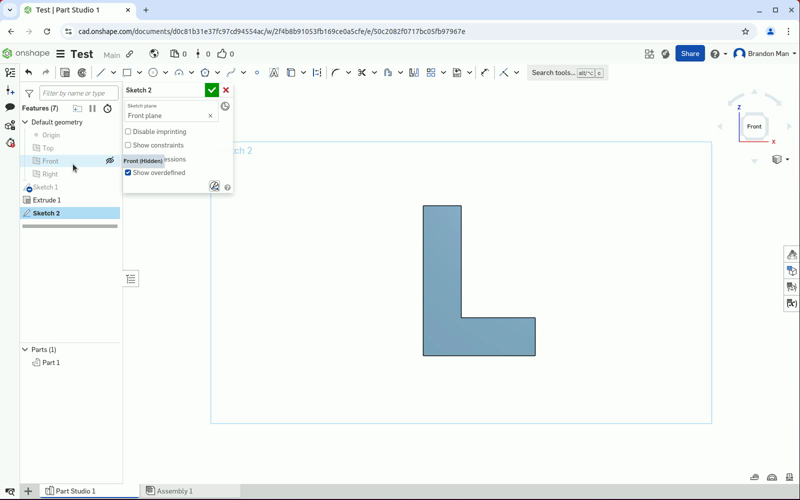
mouse_move(73, 352)
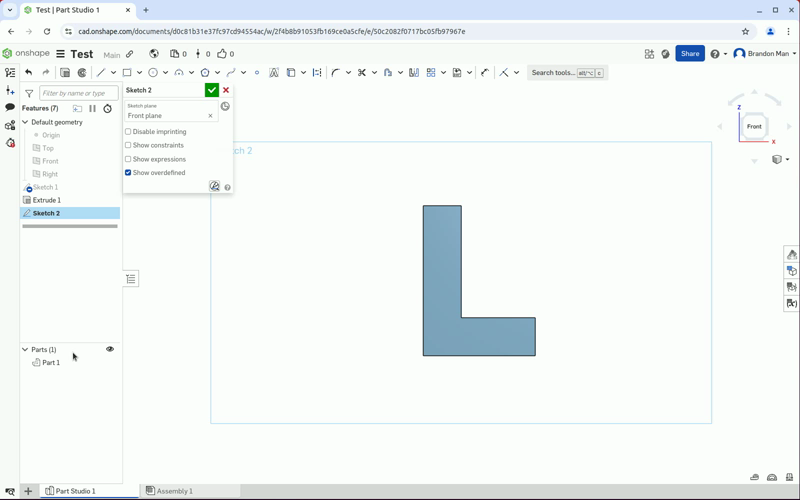
key(y)
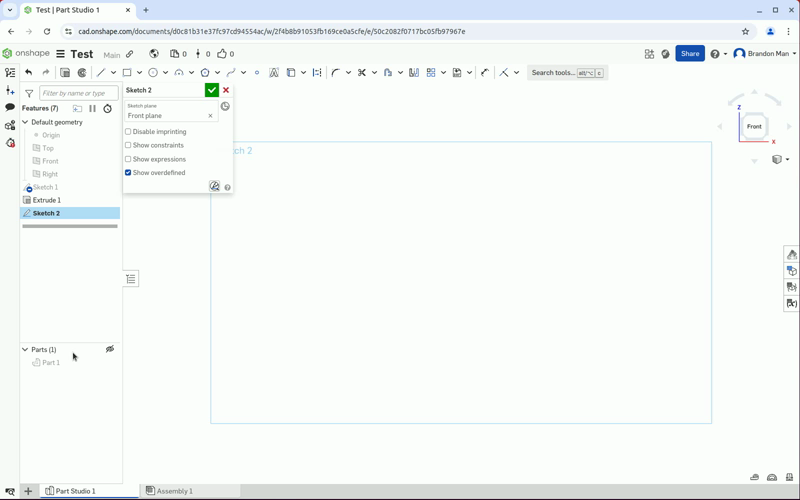
key(l)
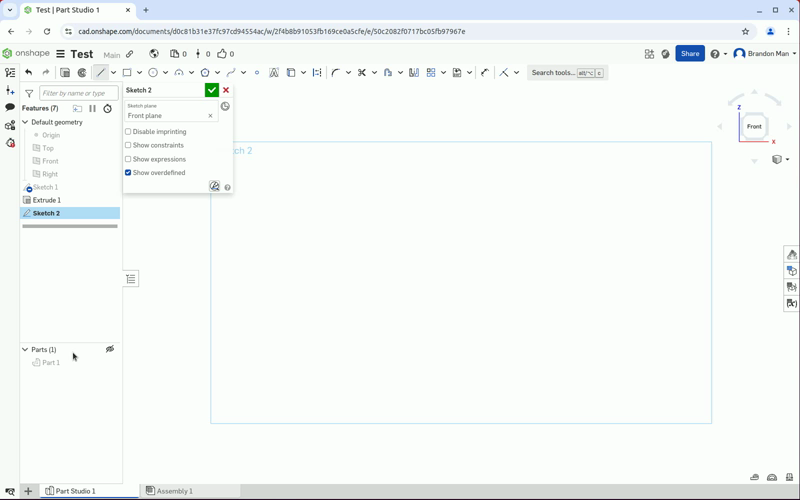
key_down(shift)
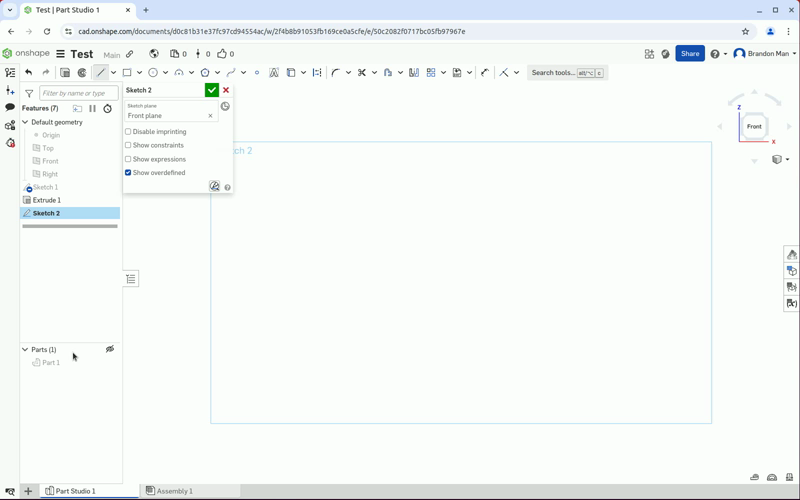
mouse_move(423, 355)
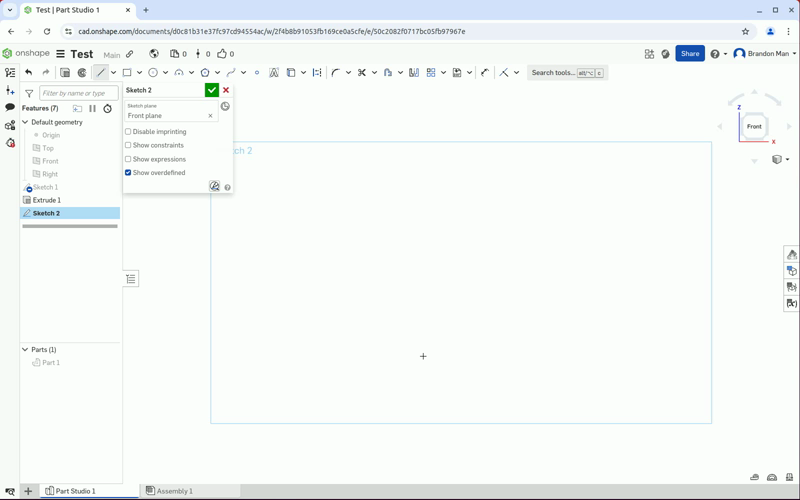
click(423, 355)
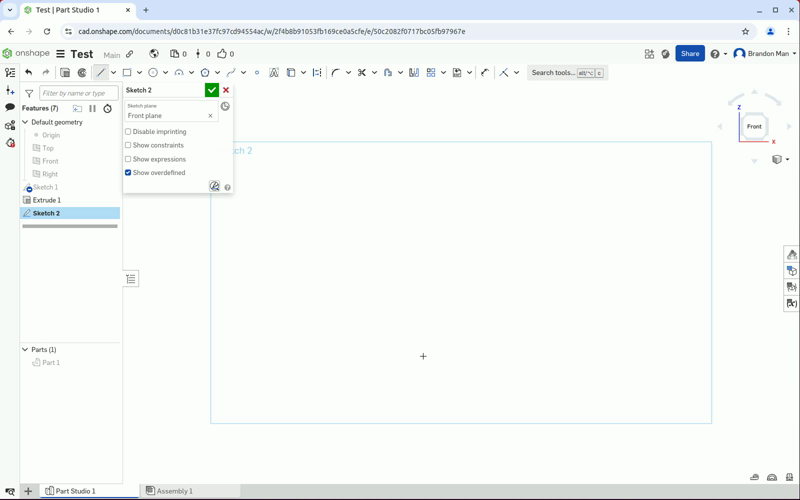
key_up(shift)
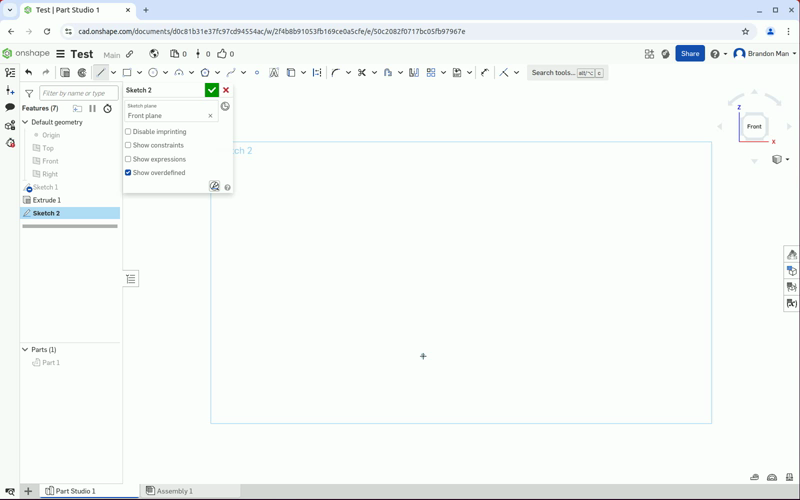
key_down(shift)
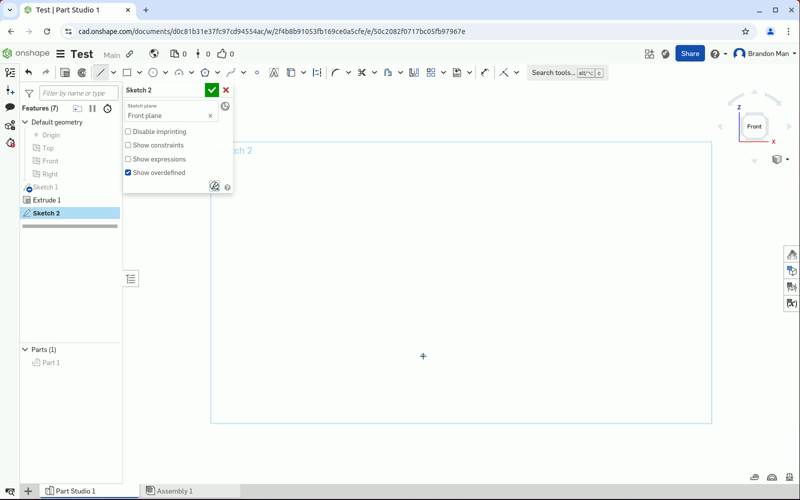
mouse_move(535, 355)
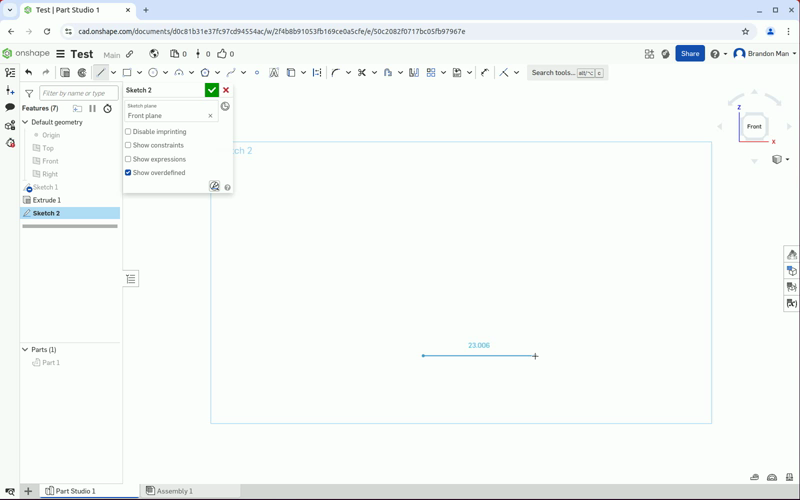
click(535, 355)
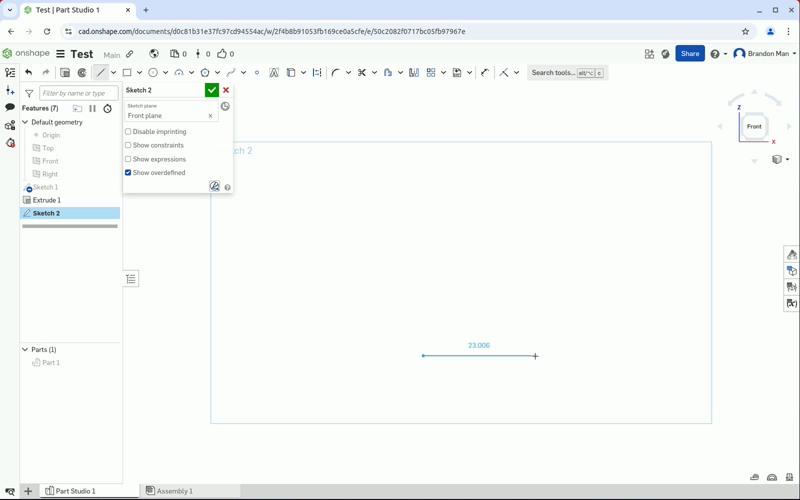
key_up(shift)
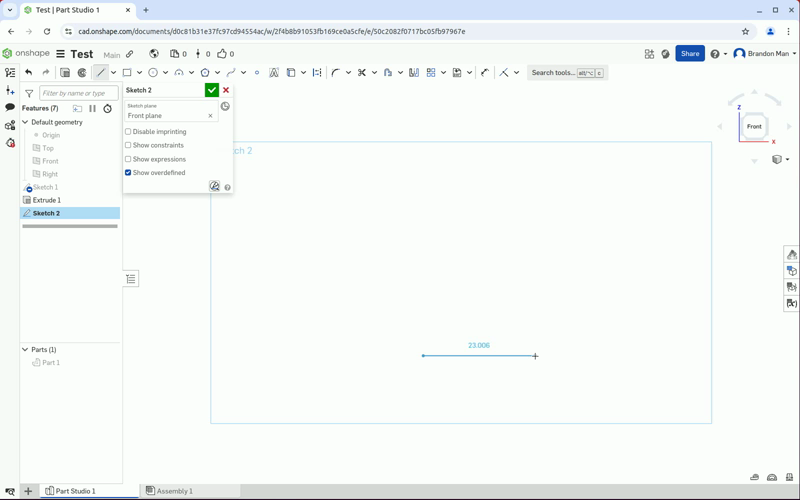
key_down(shift)
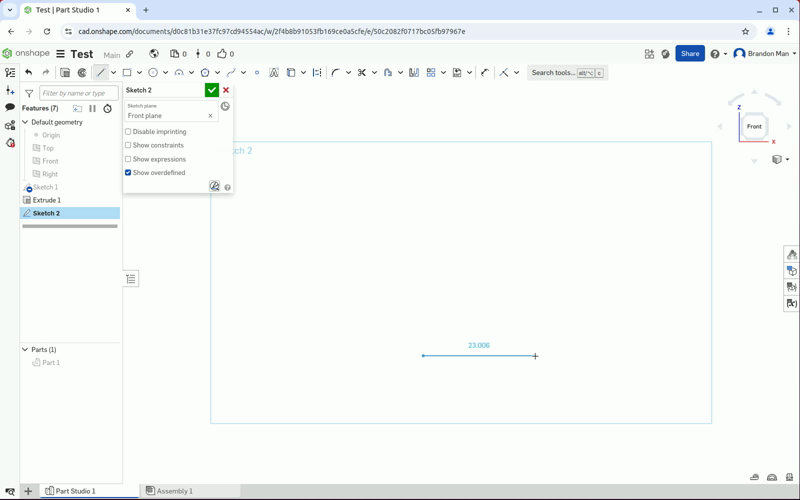
mouse_move(565, 355)
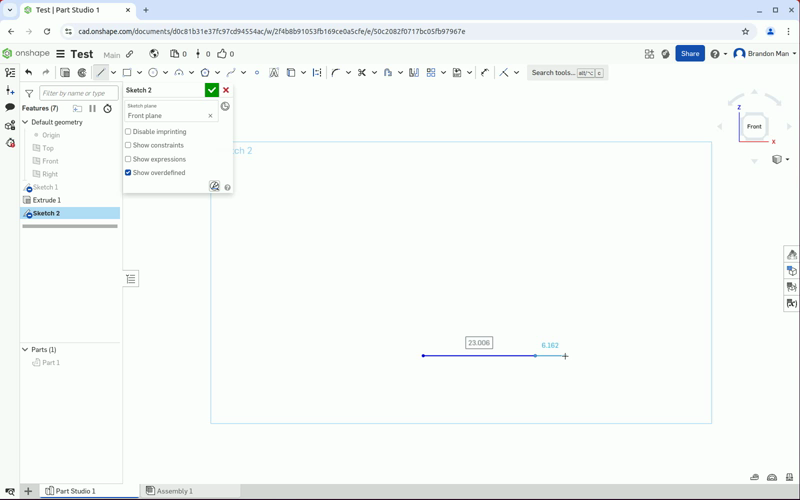
mouse_move(535, 317)
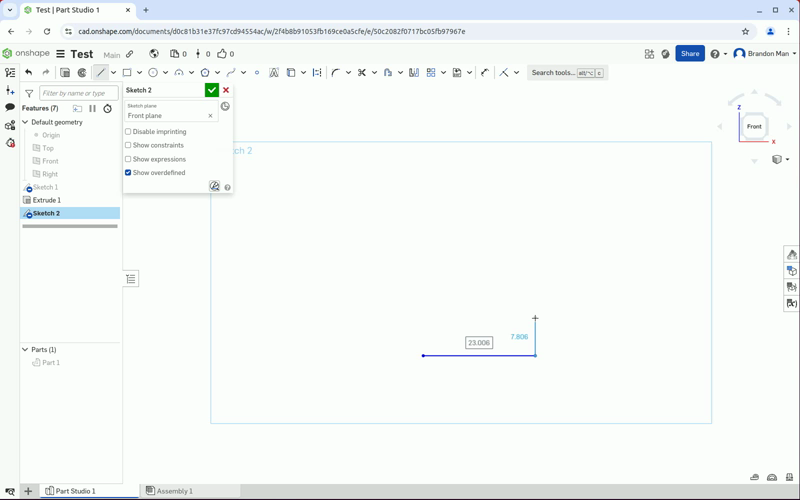
click(535, 317)
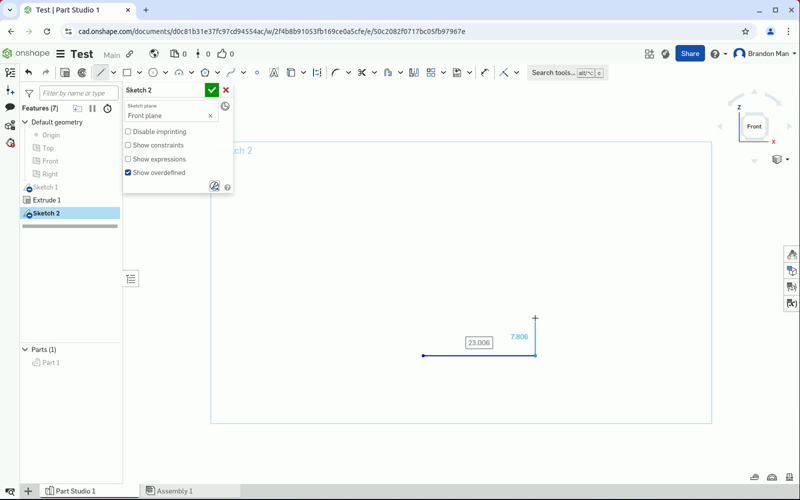
key_up(shift)
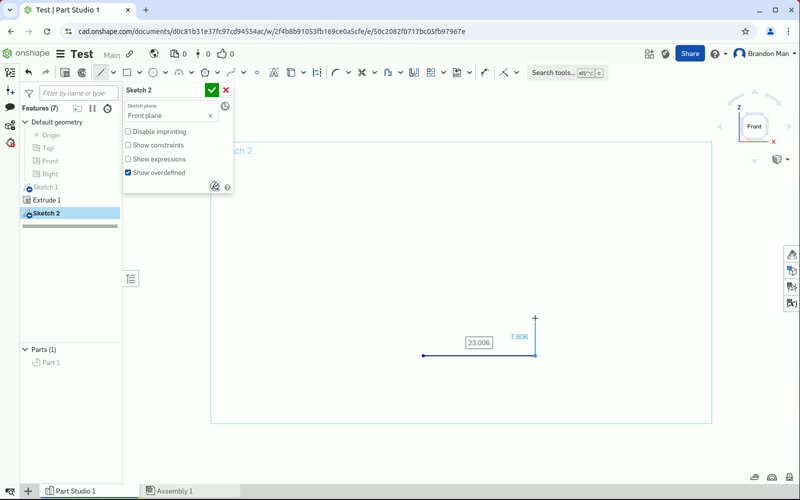
key_down(shift)
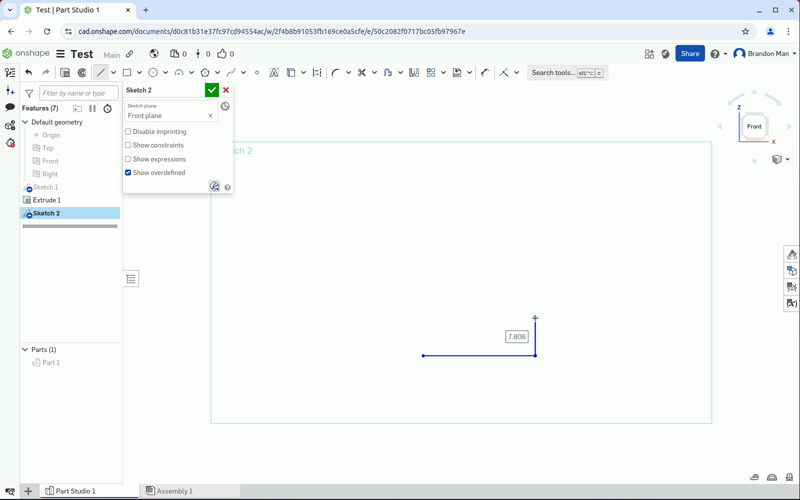
mouse_move(461, 317)
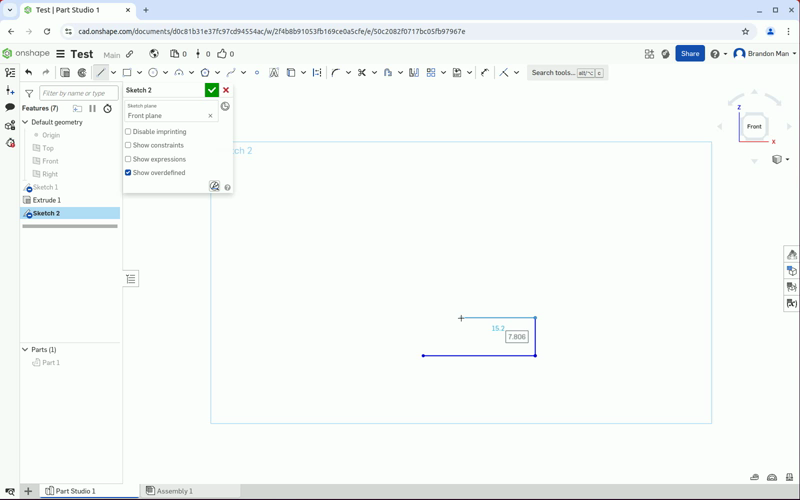
click(461, 317)
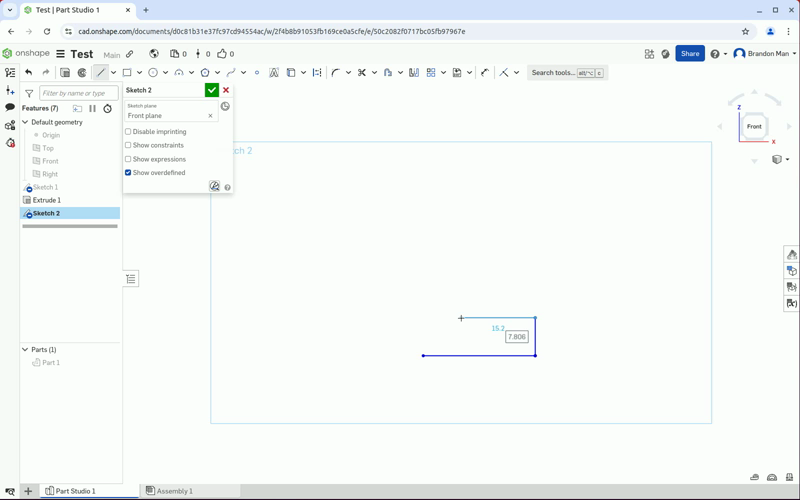
key_up(shift)
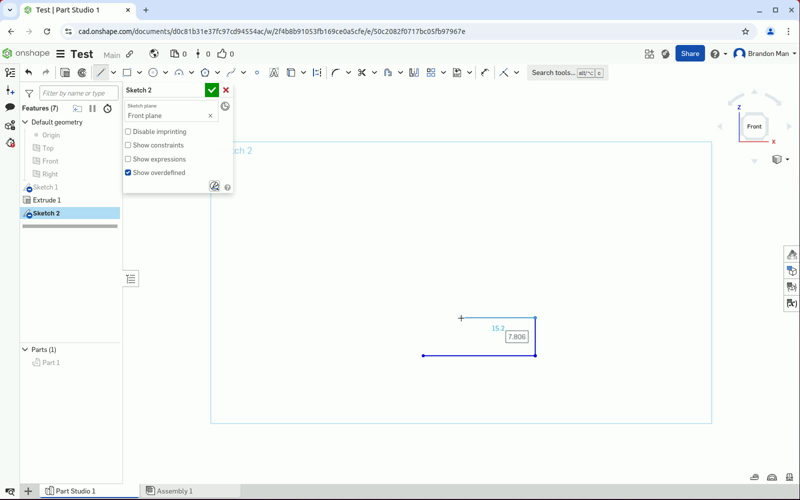
key_down(shift)
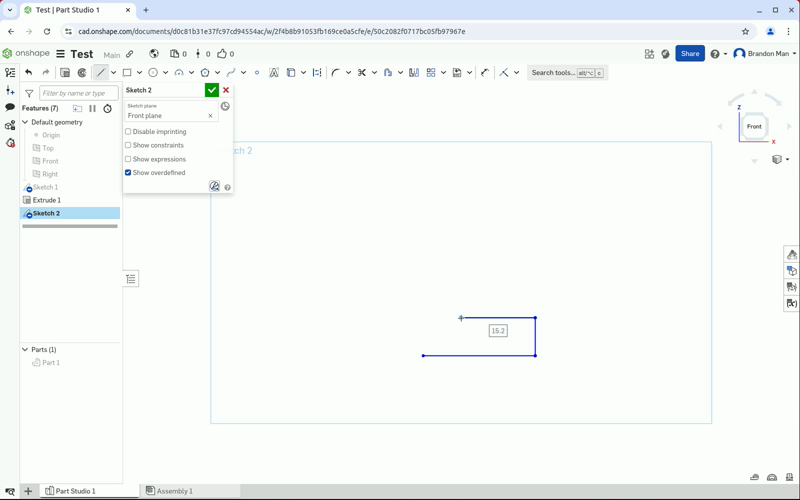
mouse_move(461, 205)
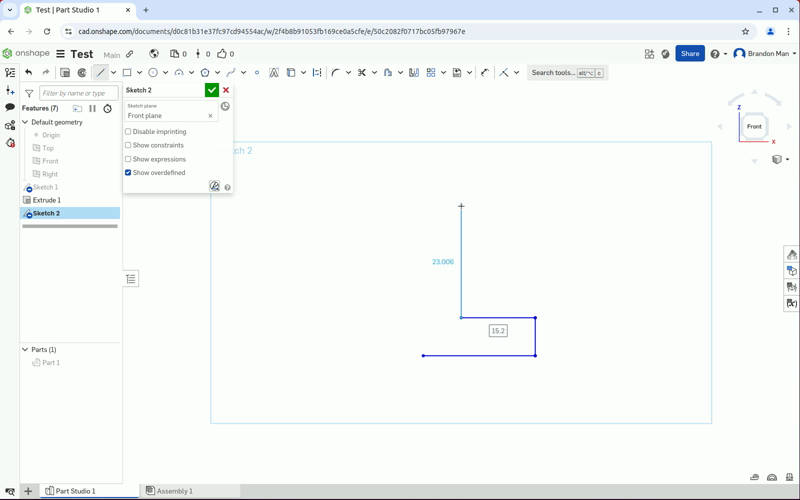
click(461, 205)
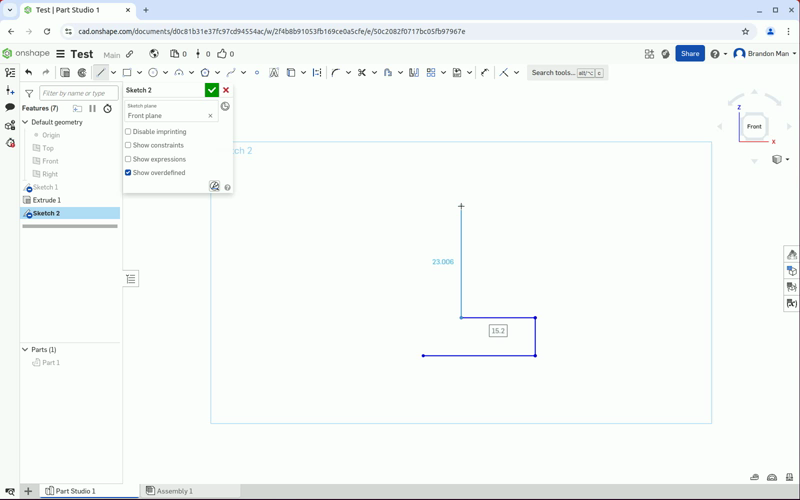
key_up(shift)
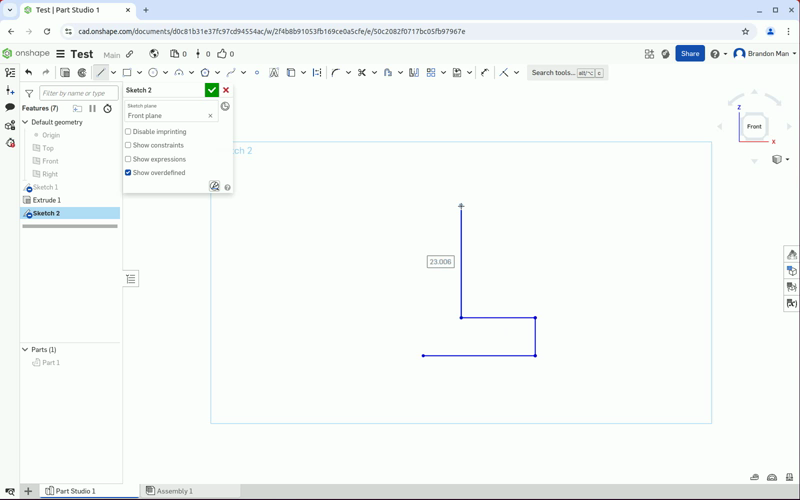
key_down(shift)
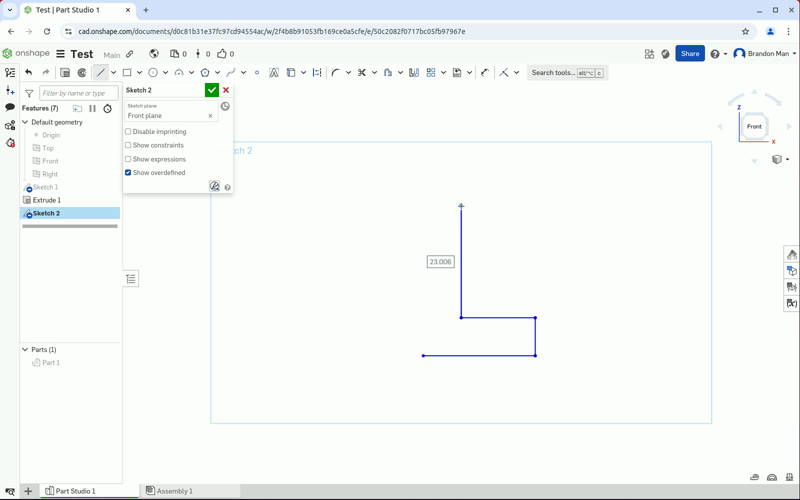
mouse_move(491, 205)
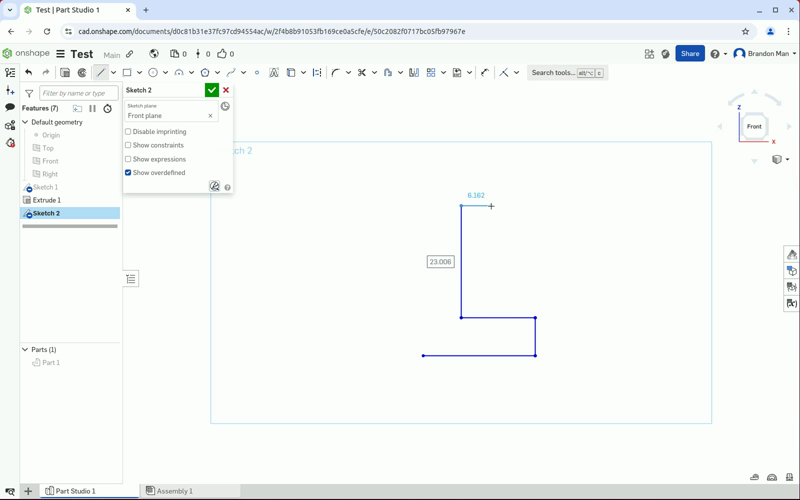
mouse_move(423, 205)
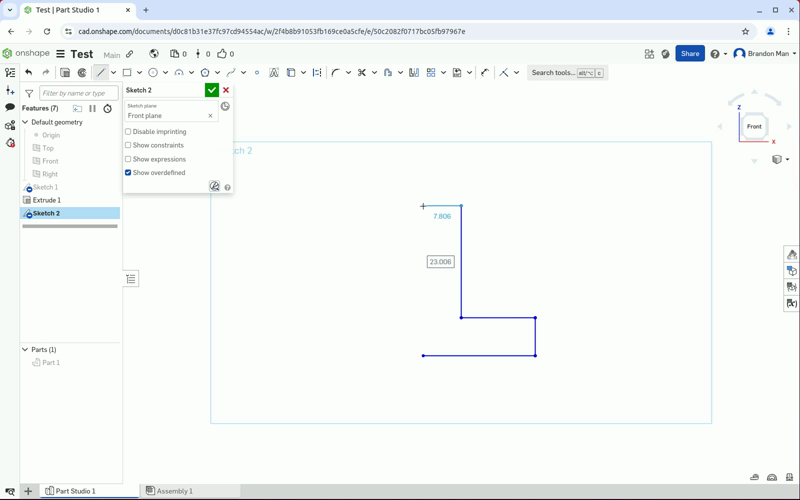
click(423, 205)
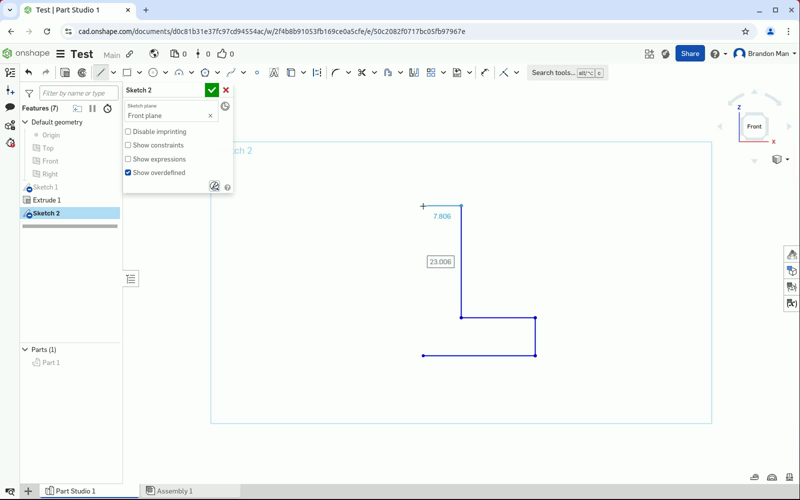
key_up(shift)
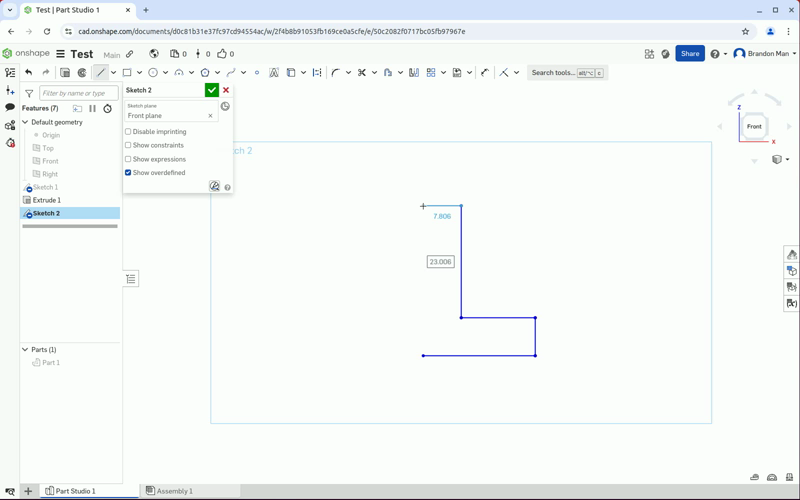
key_down(shift)
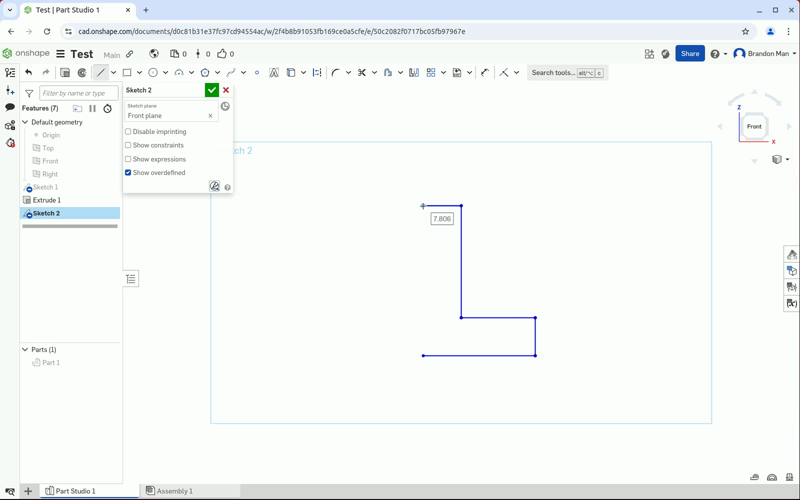
mouse_move(423, 355)
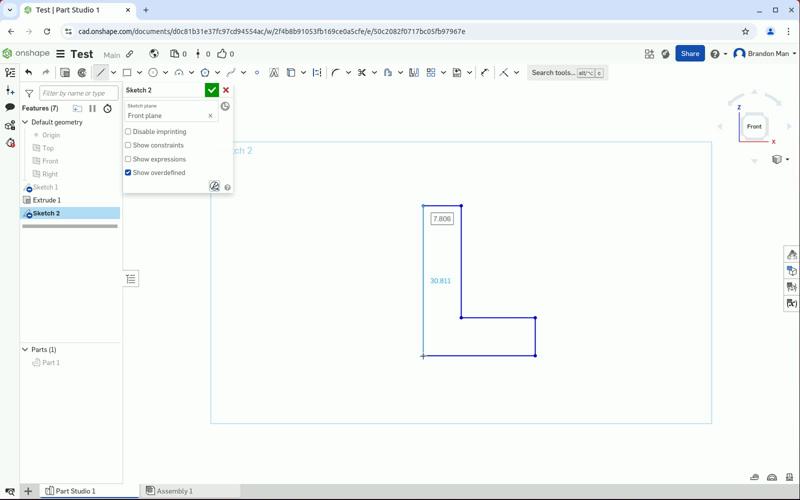
key_up(shift)
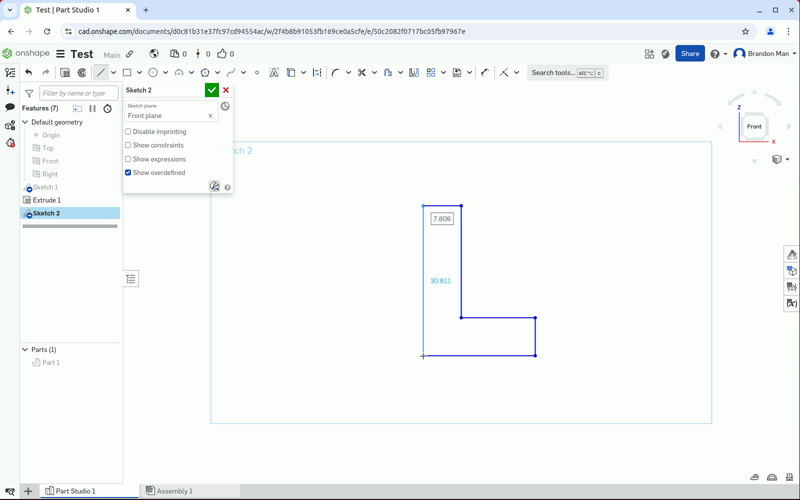
click(423, 355)
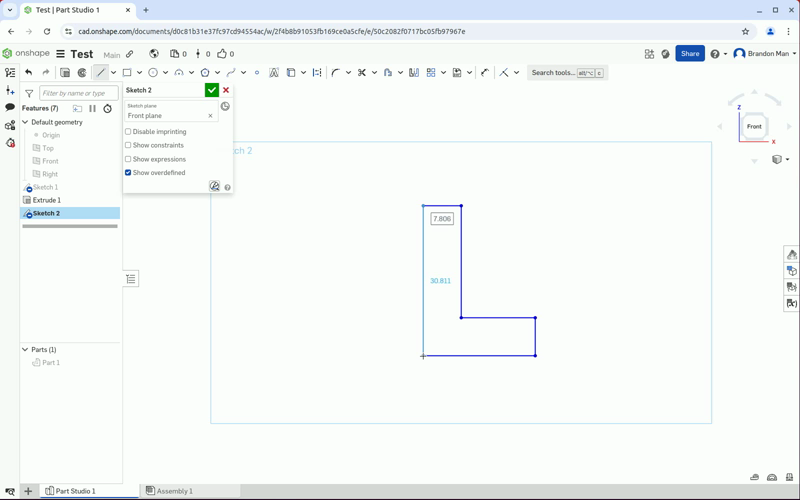
key(esc)
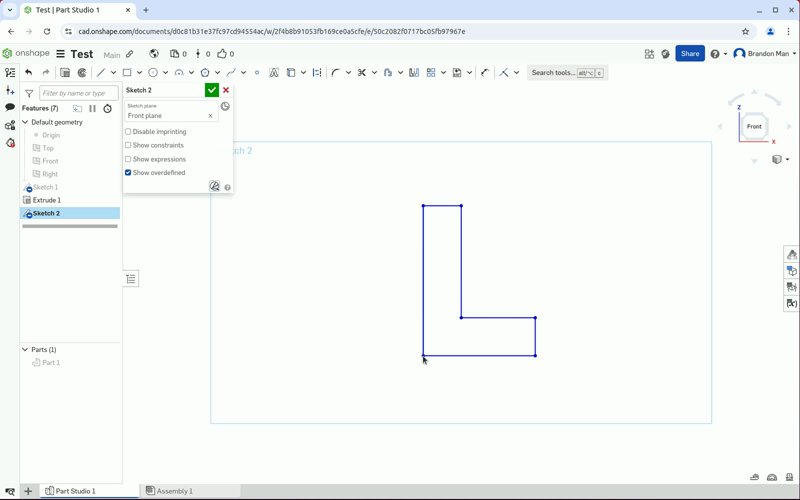
mouse_move(438, 326)
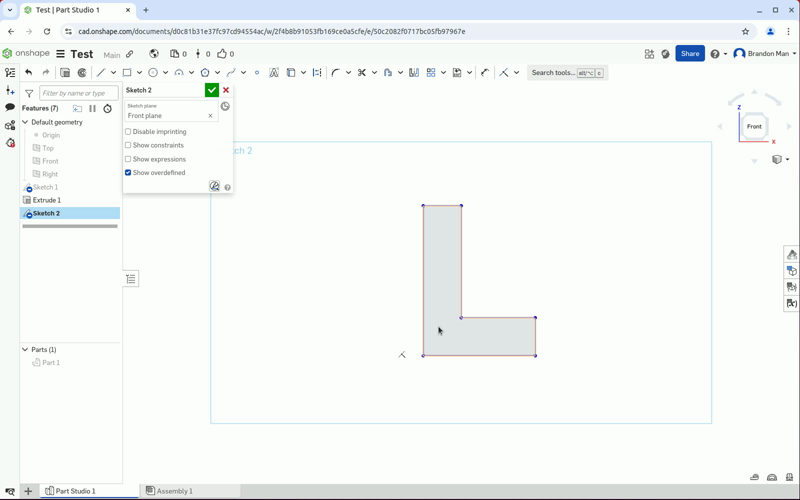
click(438, 326)
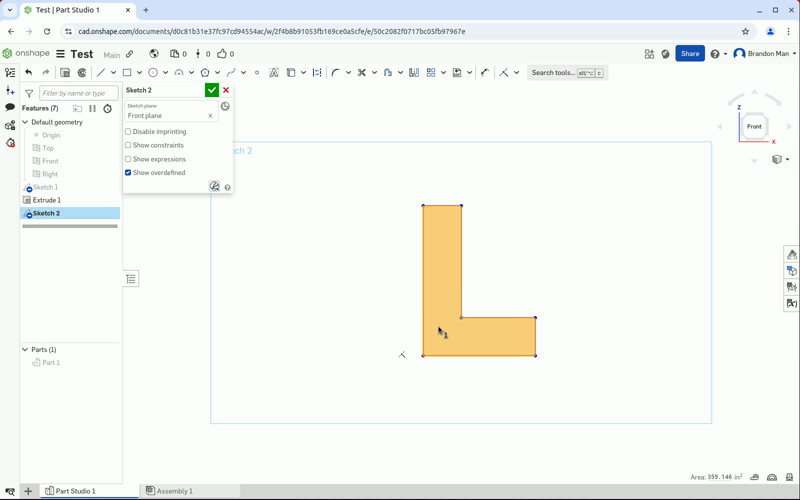
mouse_move(73, 352)
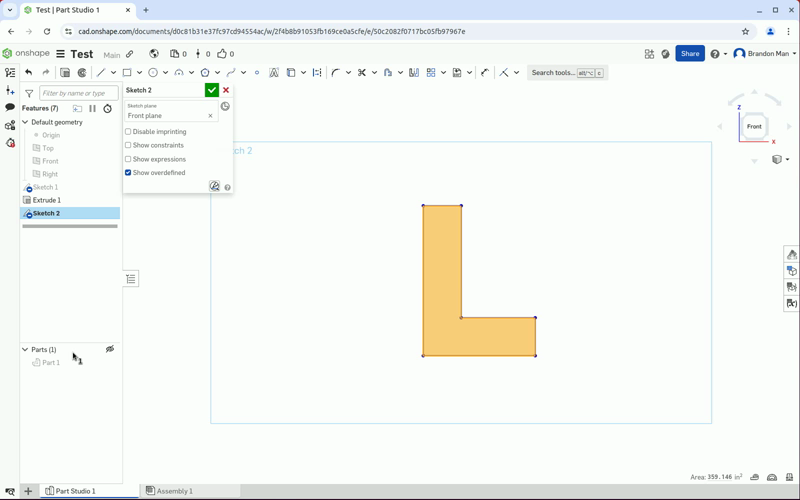
key(shift+y)
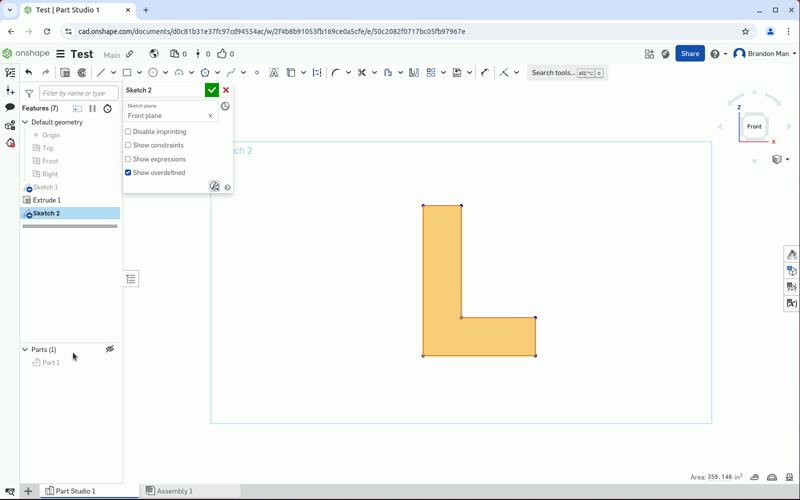
key(shift+e)
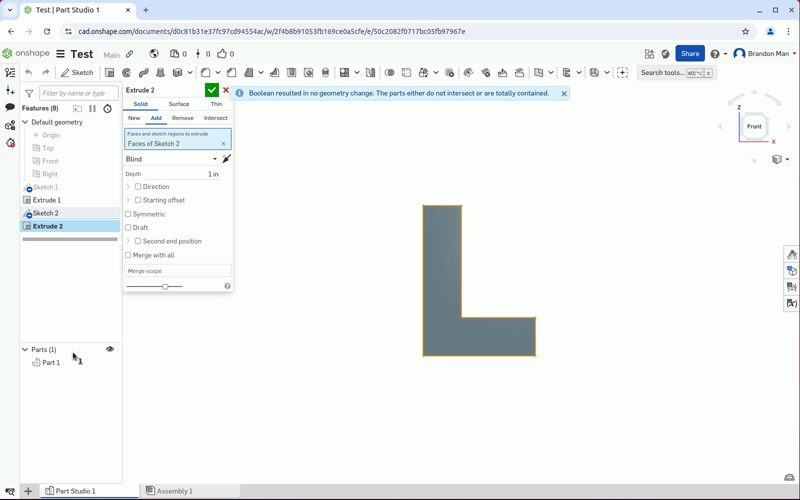
mouse_move(143, 106)
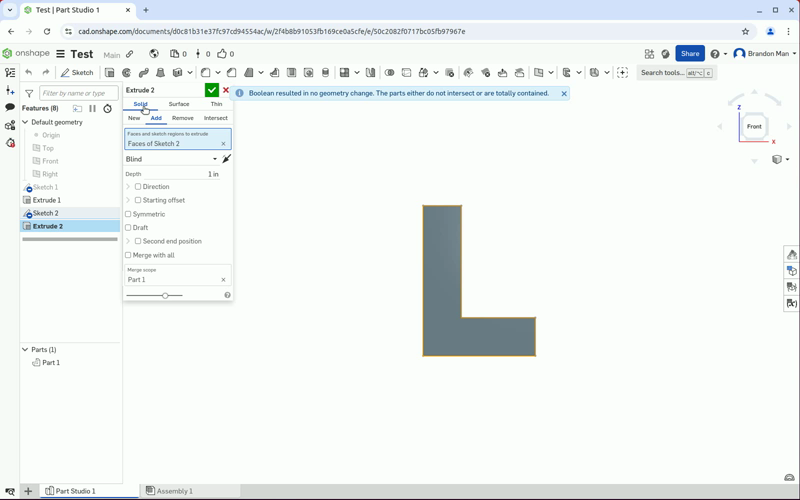
click(143, 106)
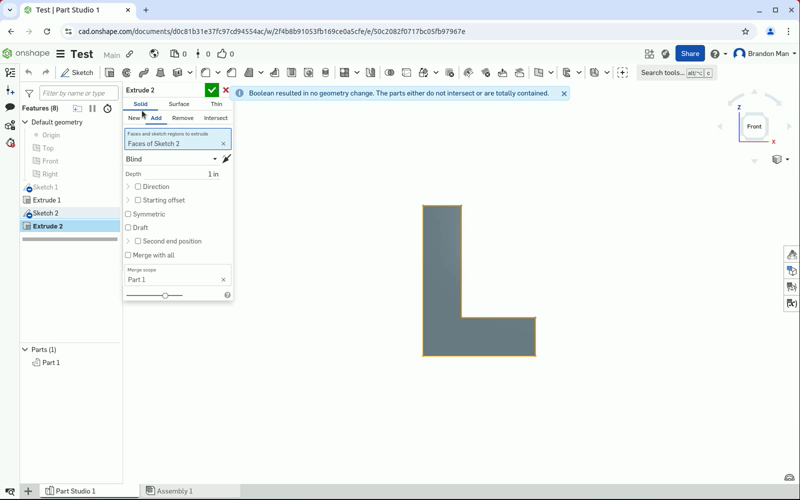
mouse_move(137, 120)
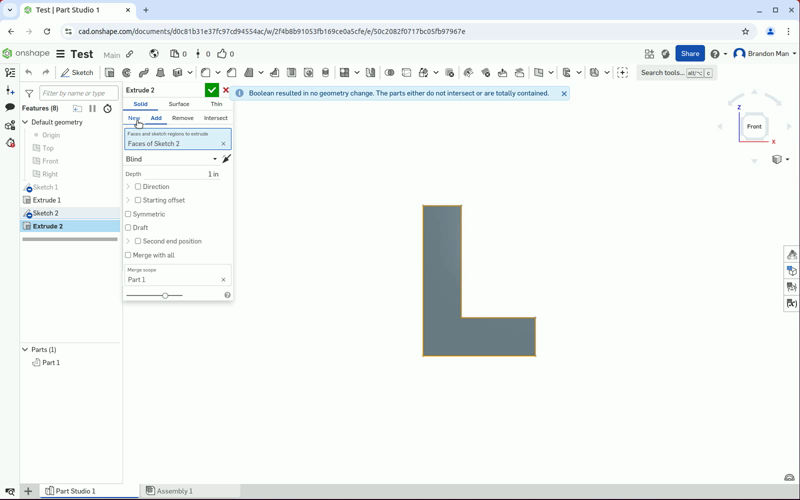
click(137, 120)
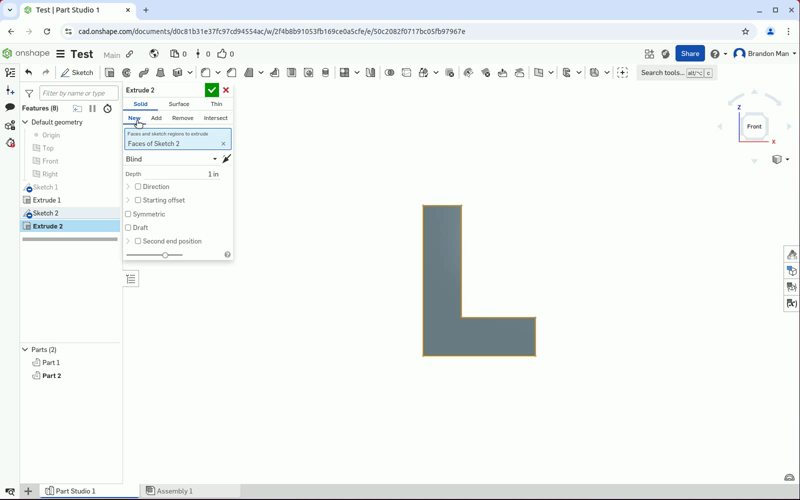
key(tab, 4)
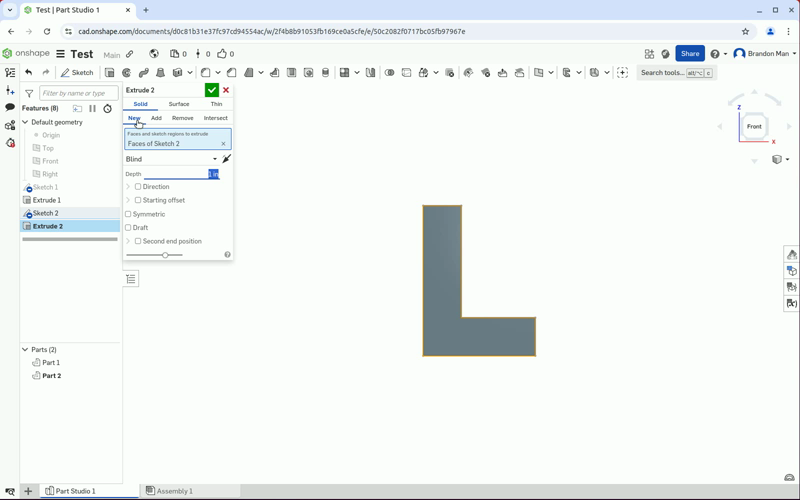
text(23.108)
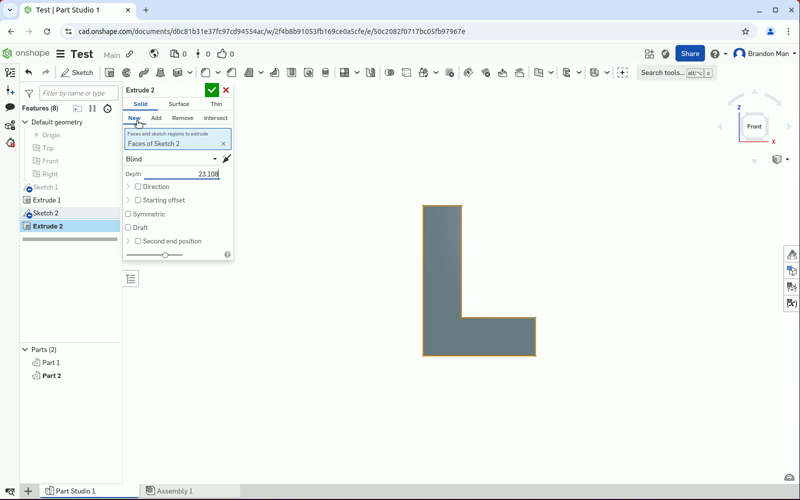
key(enter)
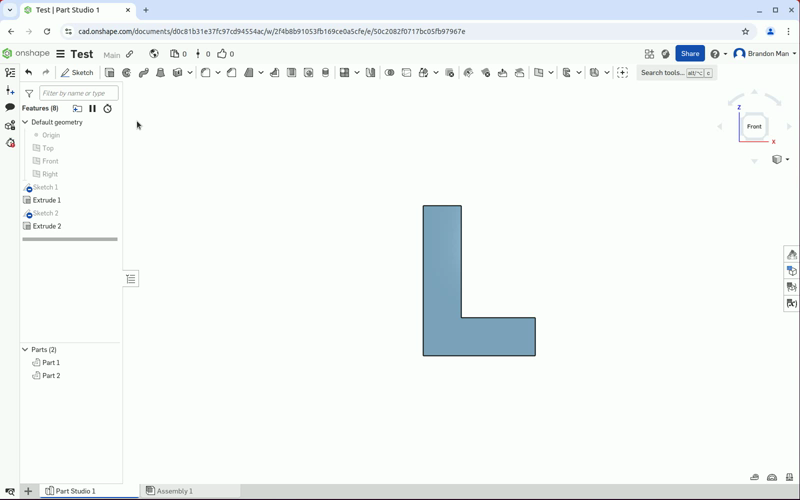
key(shift+h)
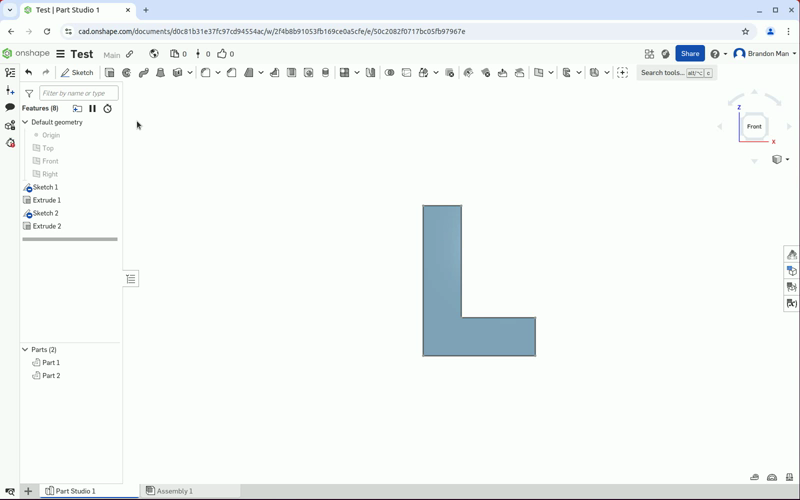
key(shift+h)
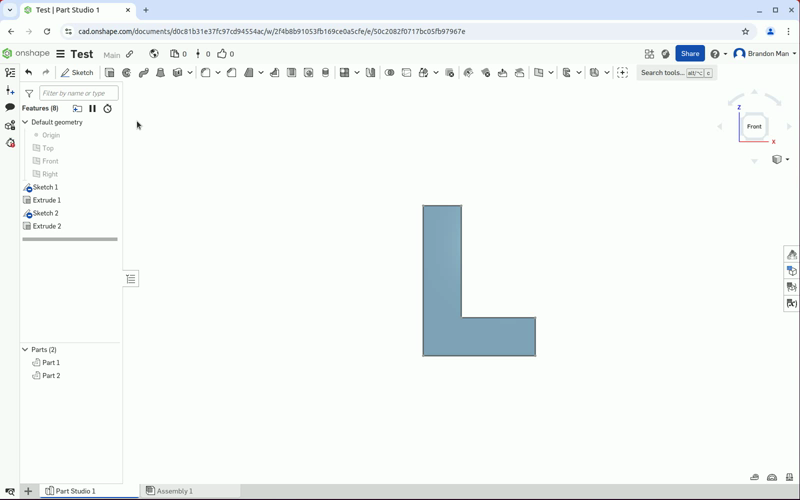
key(shift+7)
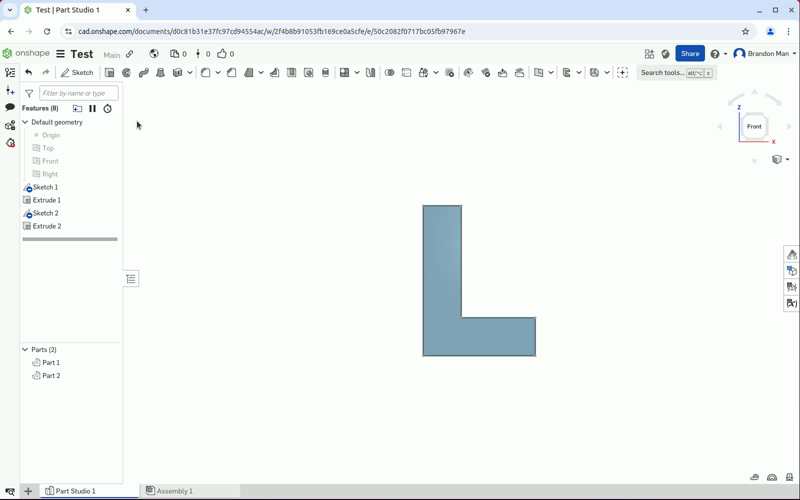
key(left, 2)
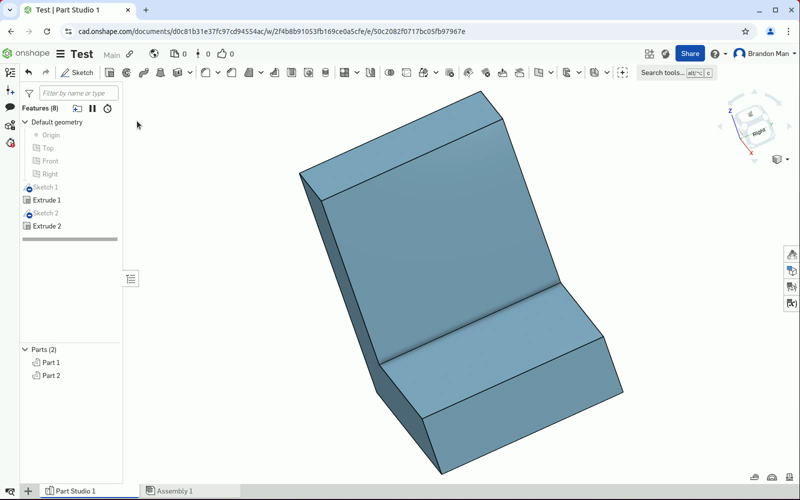
key(down, 2)
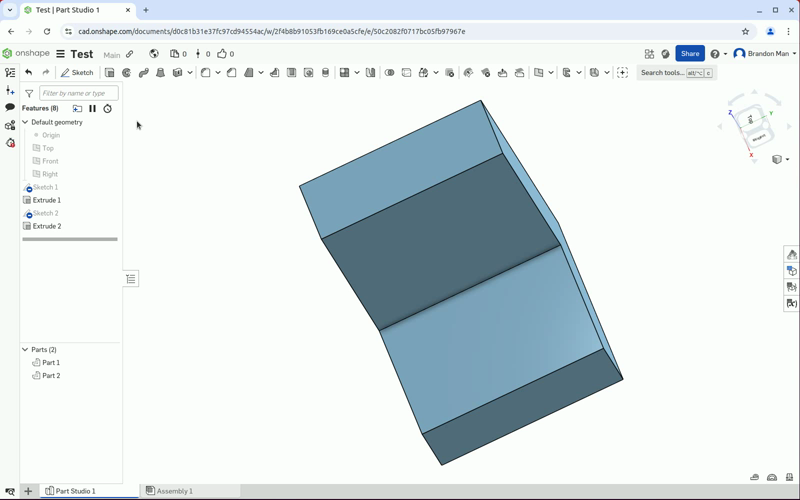
key(up, 2)
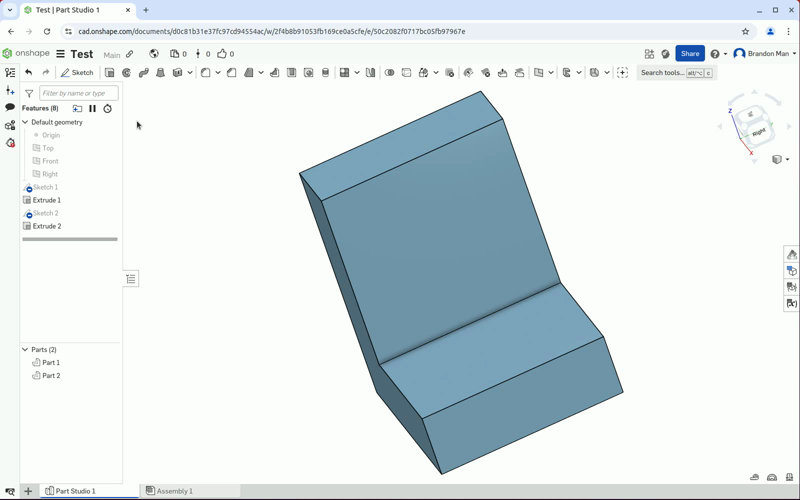
key(right, 2)
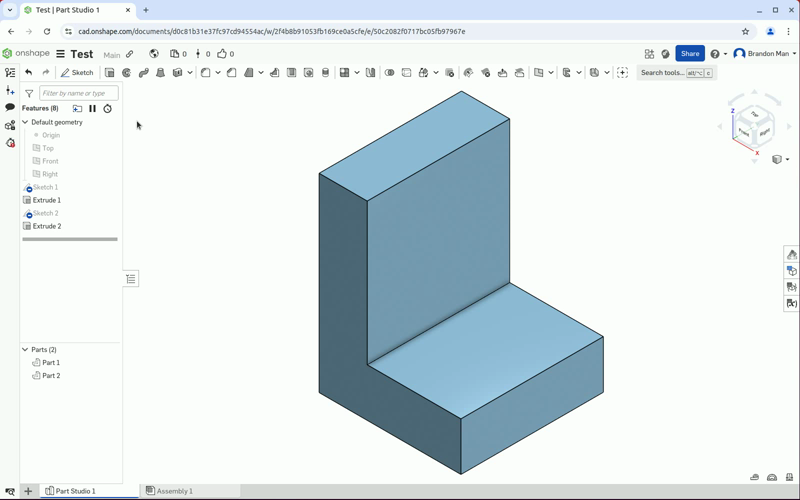
mouse_move(73, 189)
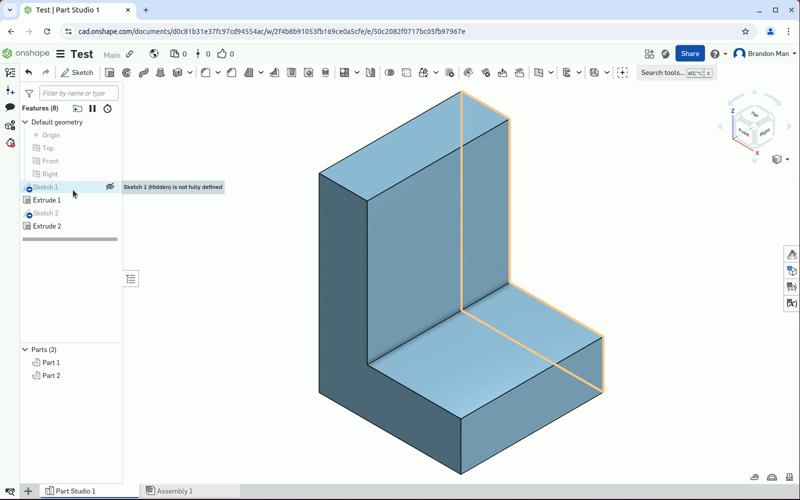
click(73, 189)